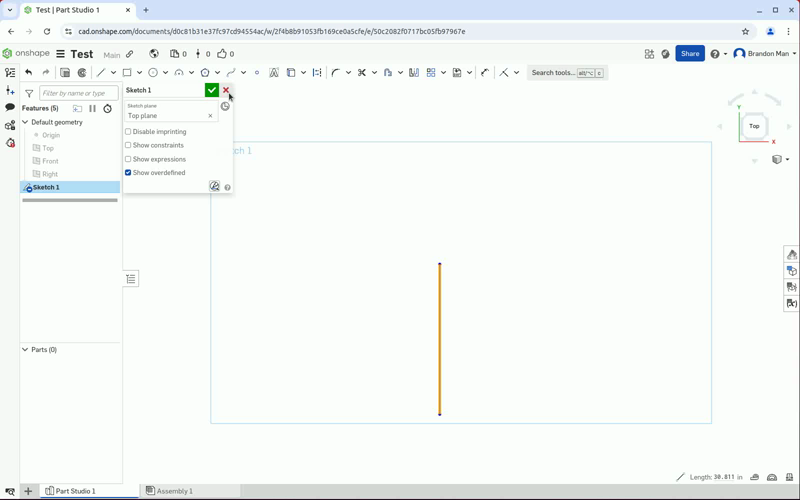
key(shift+h)
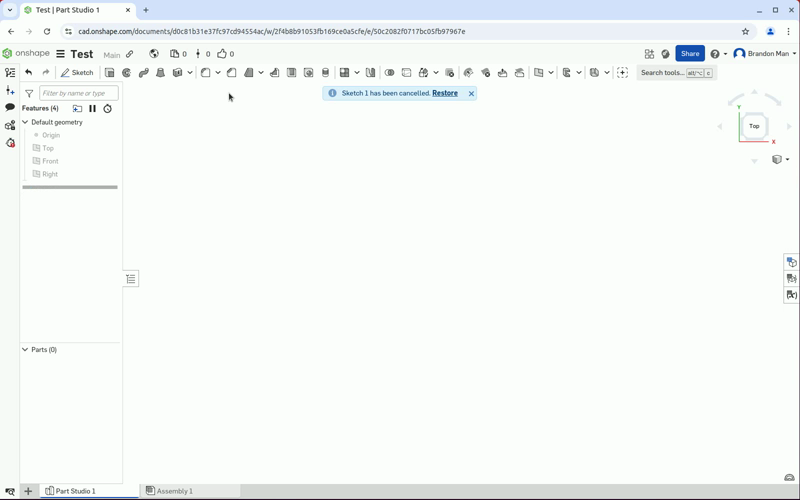
mouse_move(73, 352)
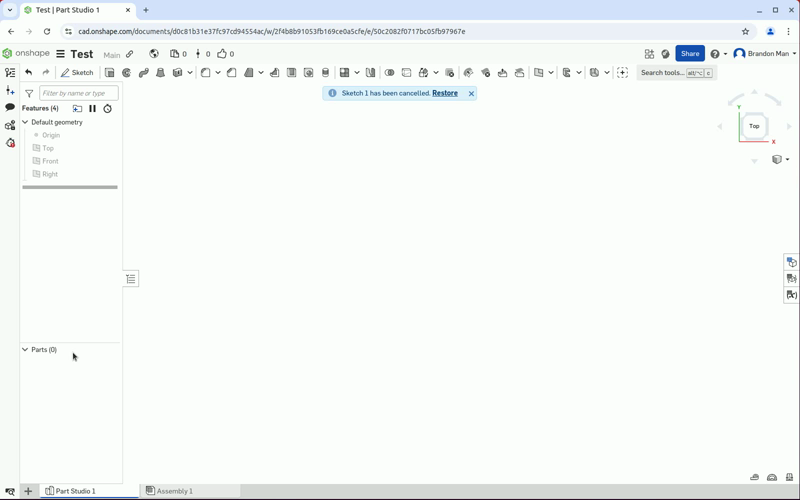
key(y)
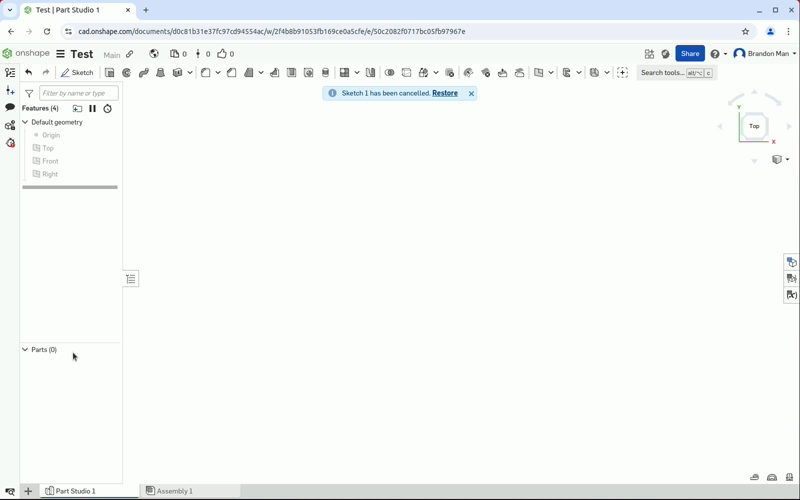
key(shift+p)
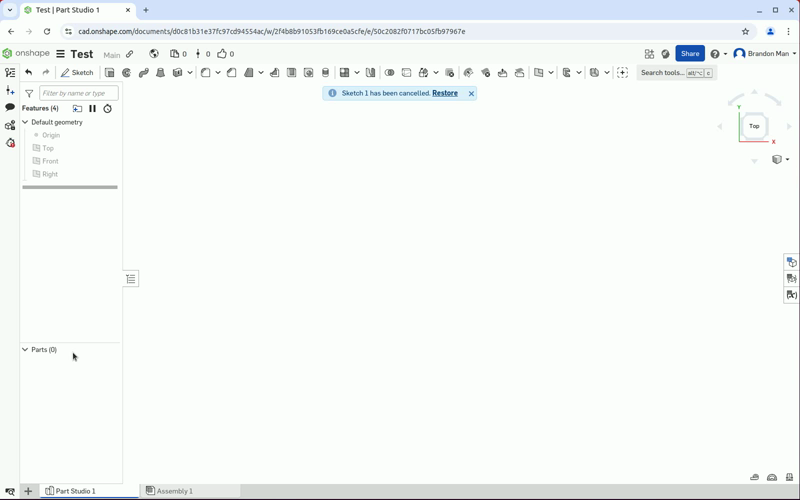
key(space)
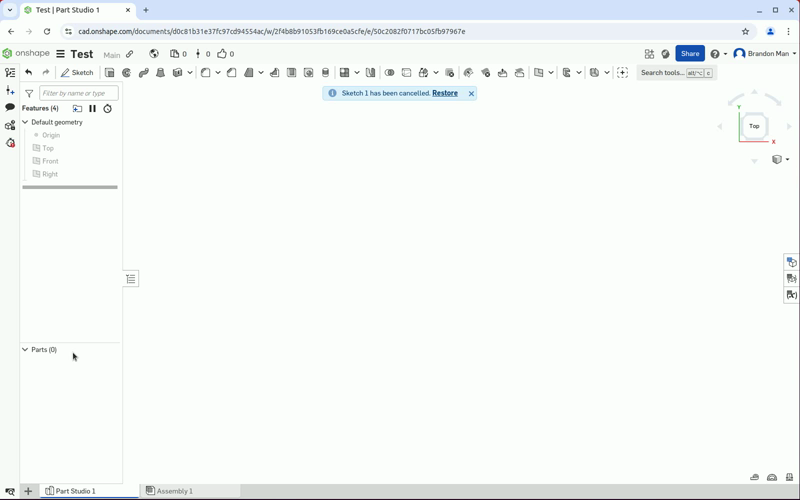
key_down(shift)
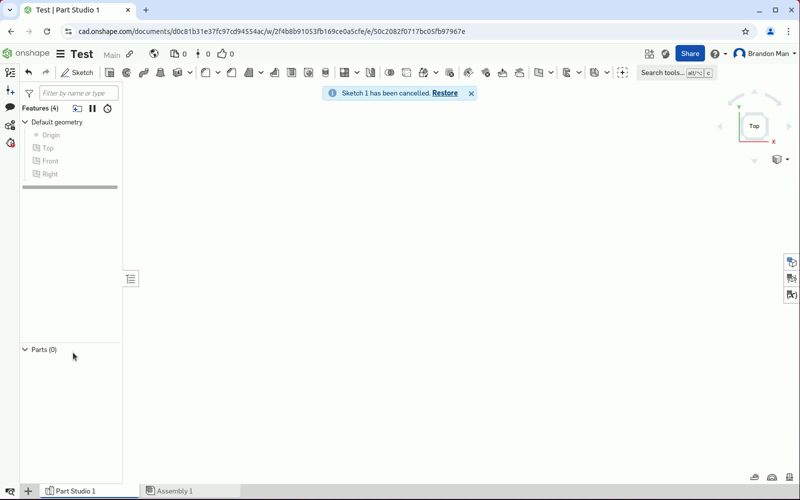
key(up)
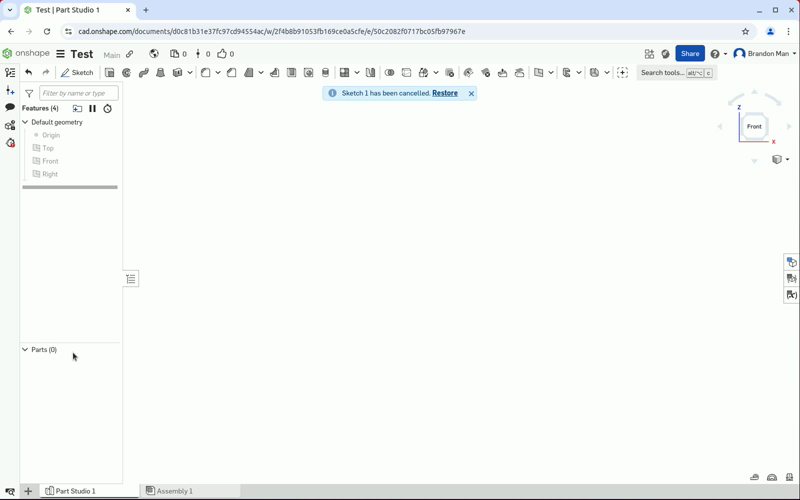
key_up(shift)
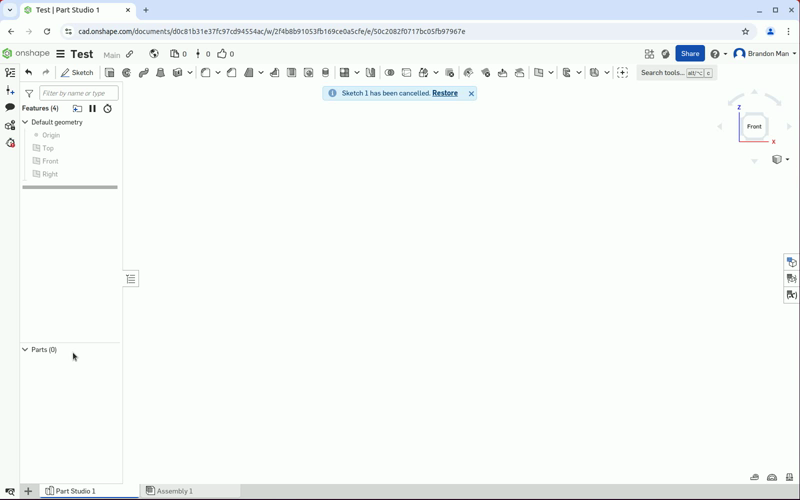
mouse_move(73, 352)
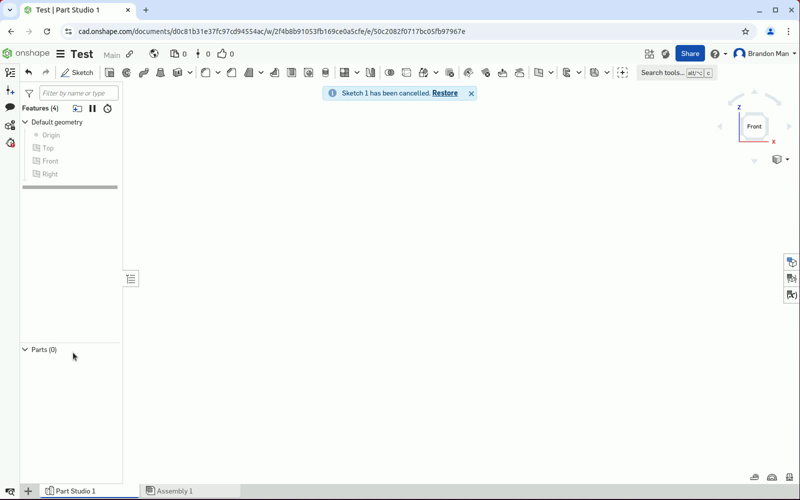
key(shift+y)
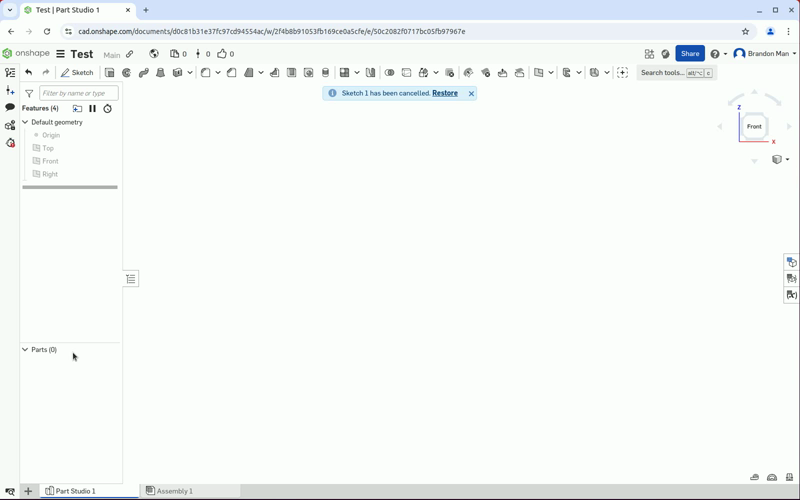
key(shift+s)
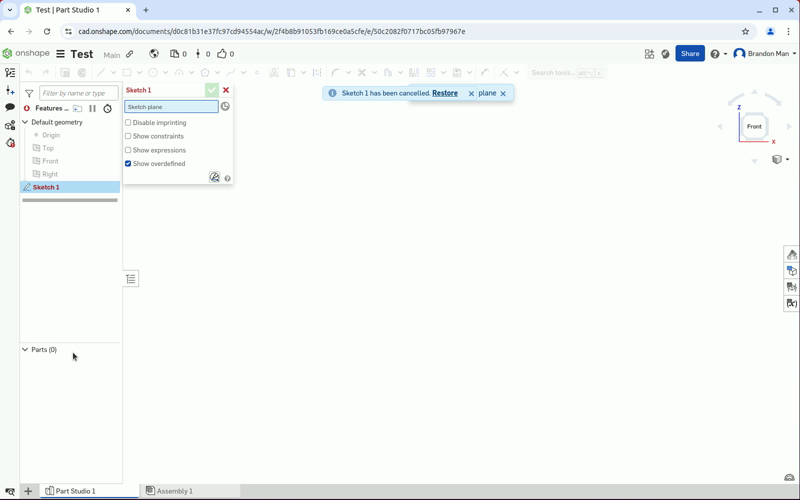
mouse_move(73, 163)
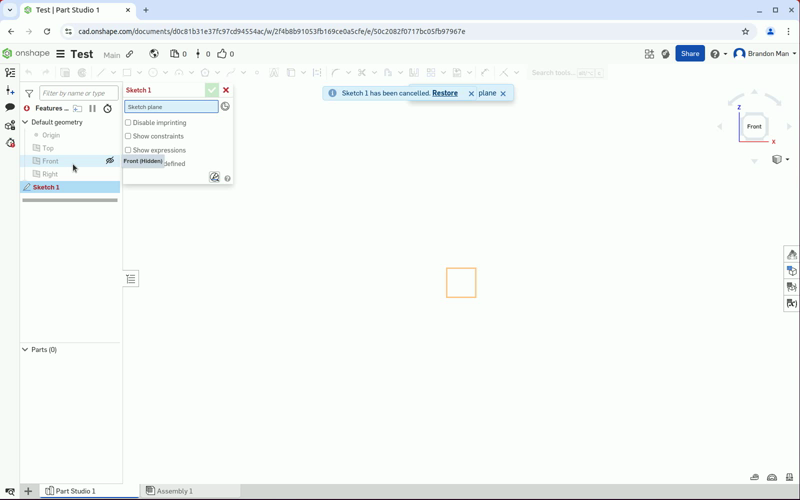
click(73, 163)
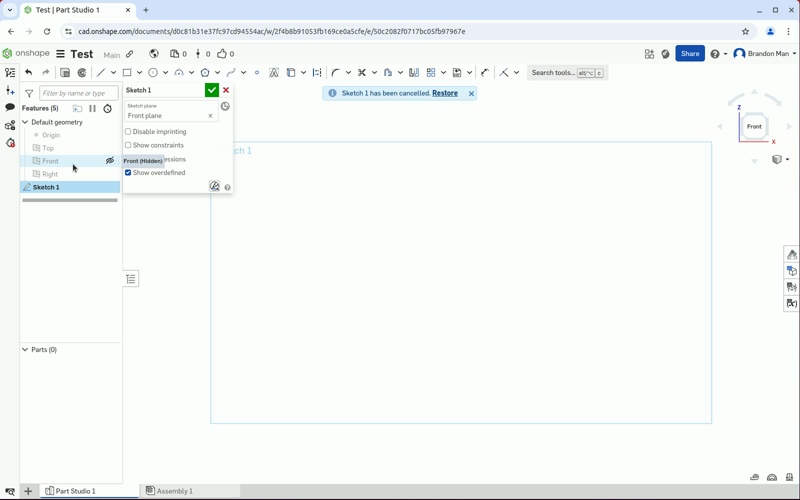
mouse_move(73, 352)
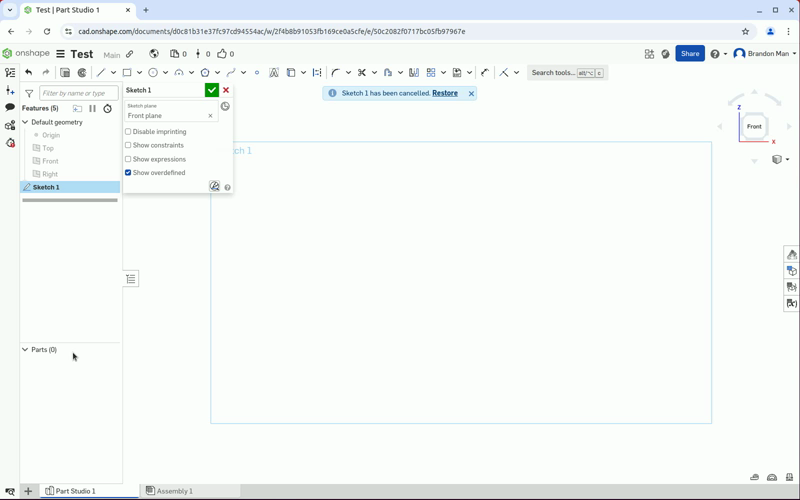
key(y)
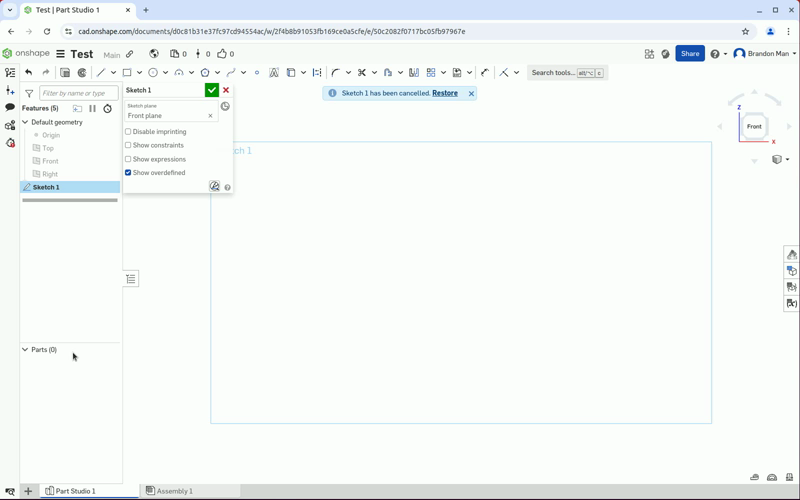
key(l)
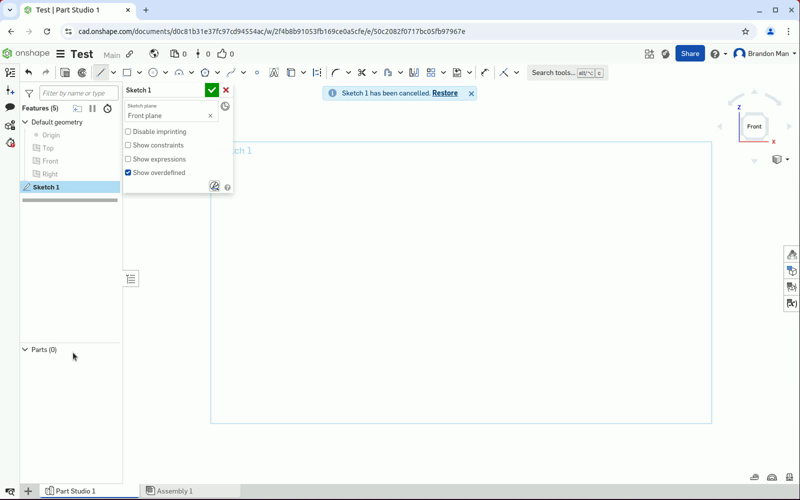
key_down(shift)
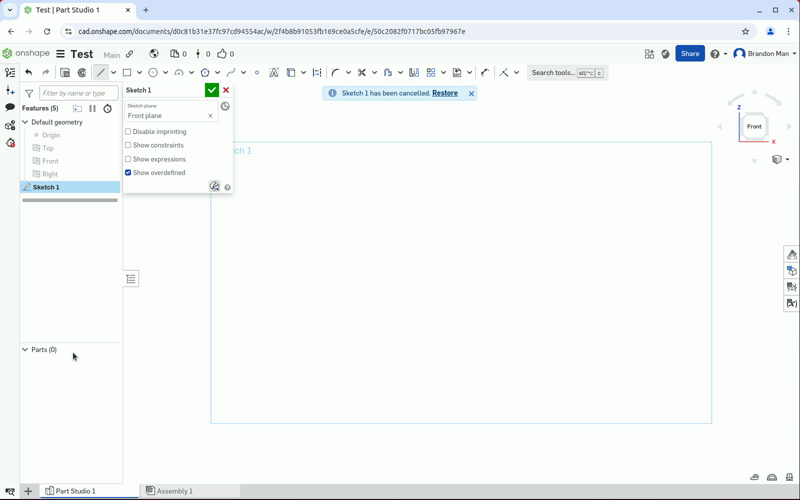
mouse_move(432, 395)
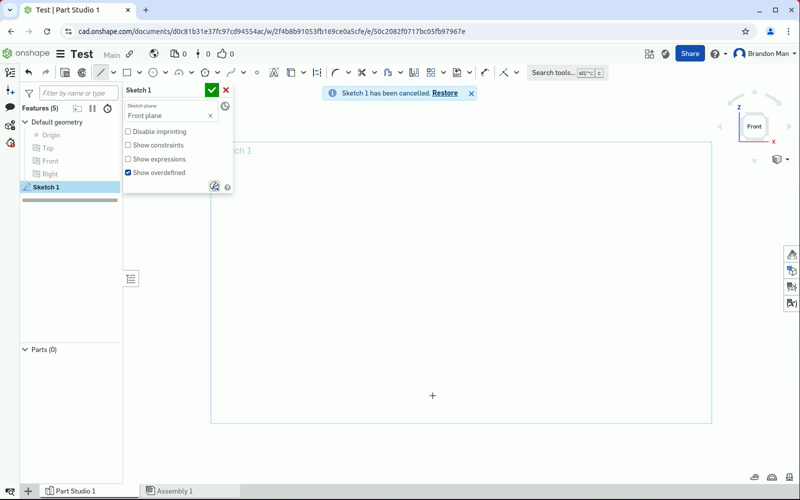
click(432, 395)
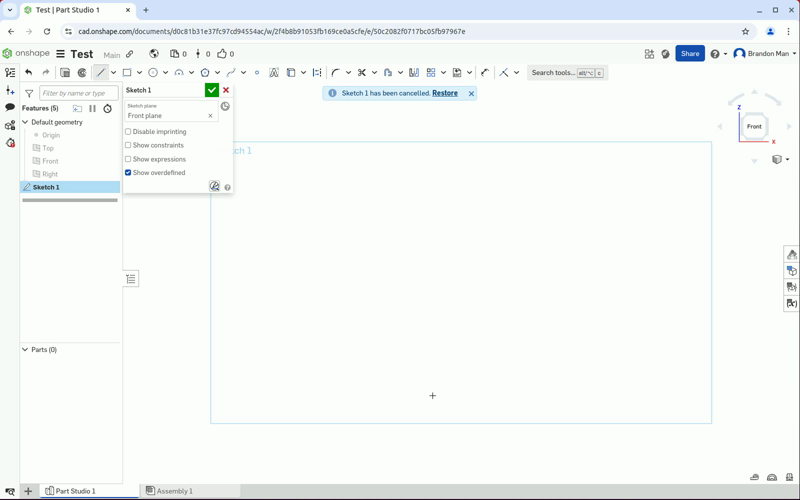
key_up(shift)
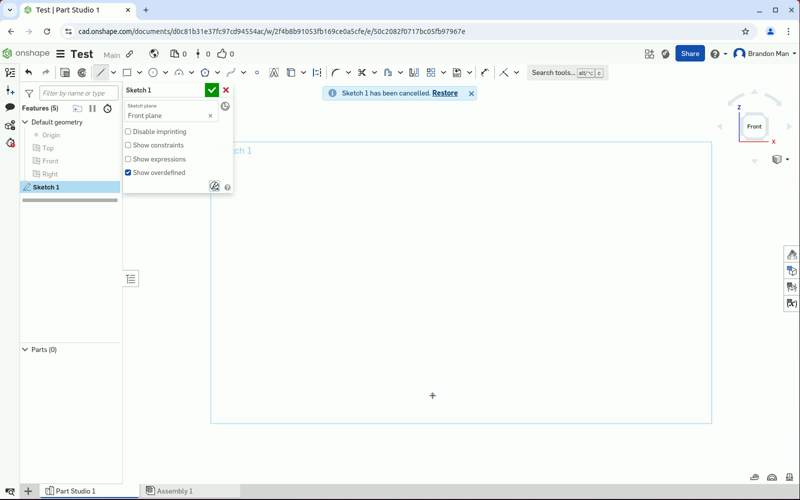
key_down(shift)
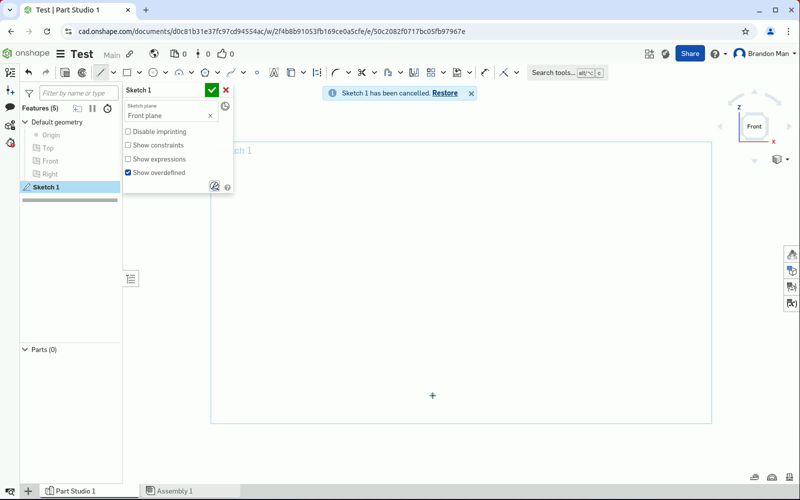
mouse_move(462, 395)
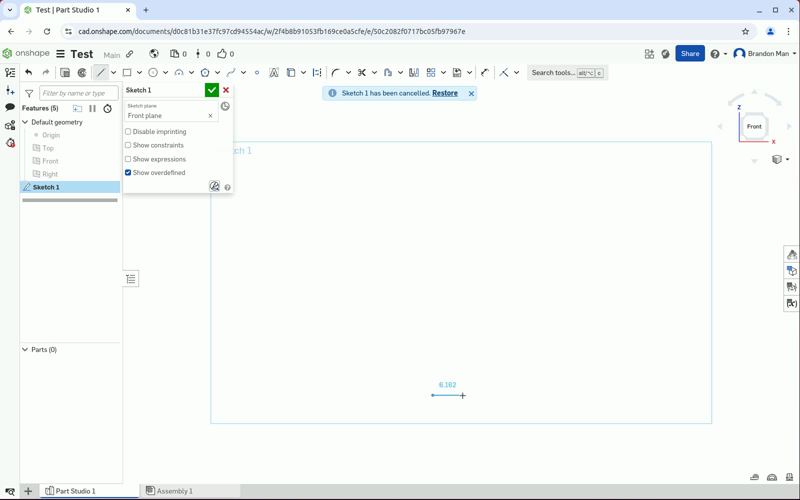
mouse_move(489, 395)
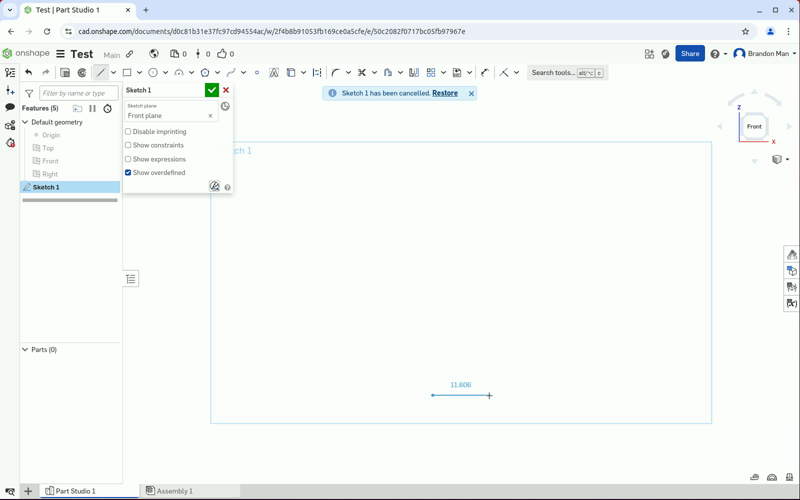
click(489, 395)
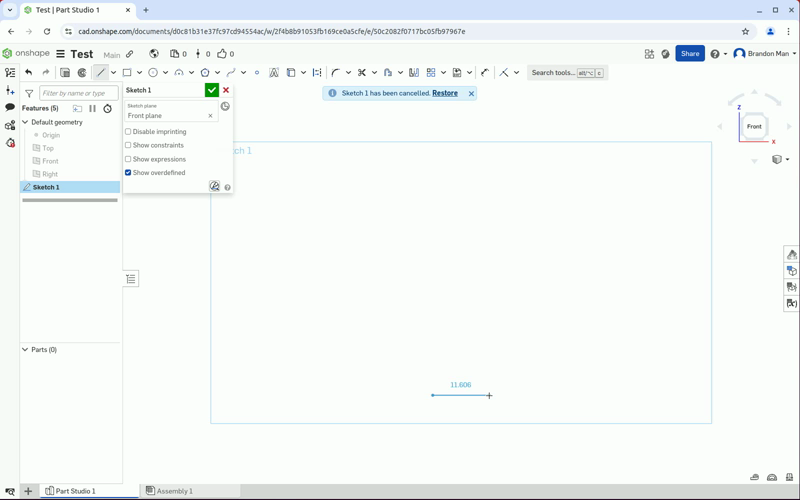
key_up(shift)
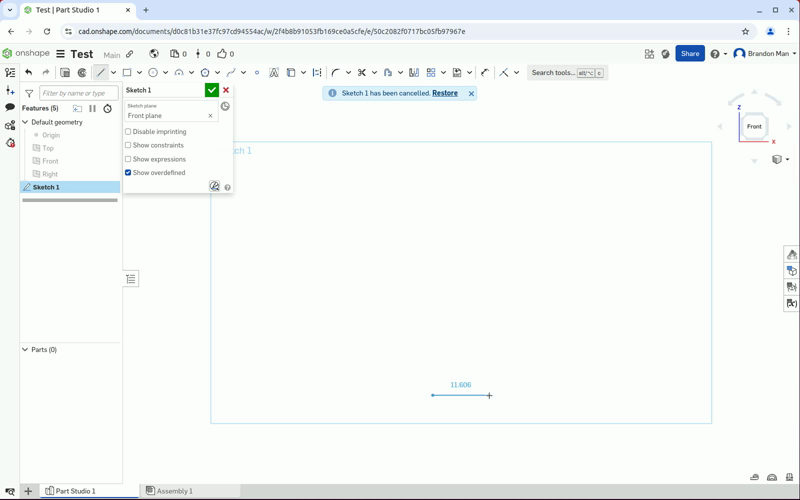
key_down(shift)
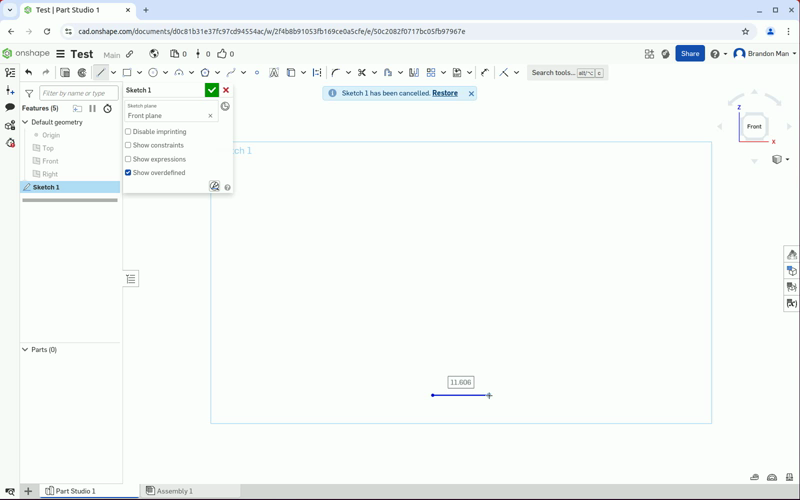
mouse_move(489, 282)
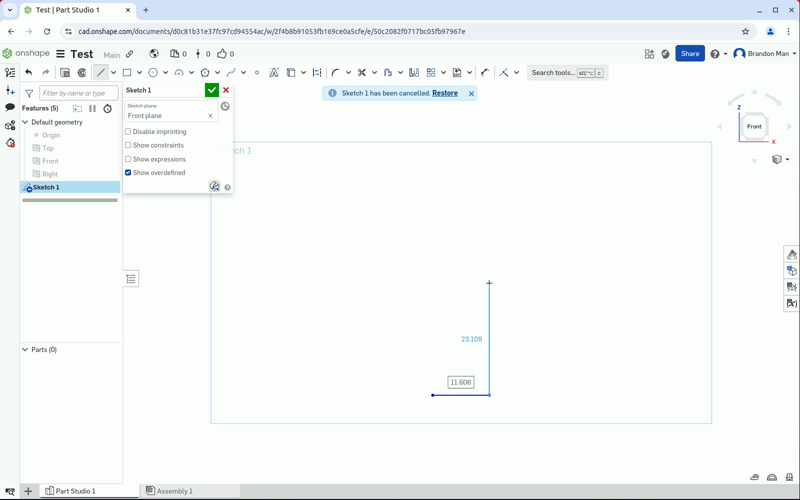
click(489, 282)
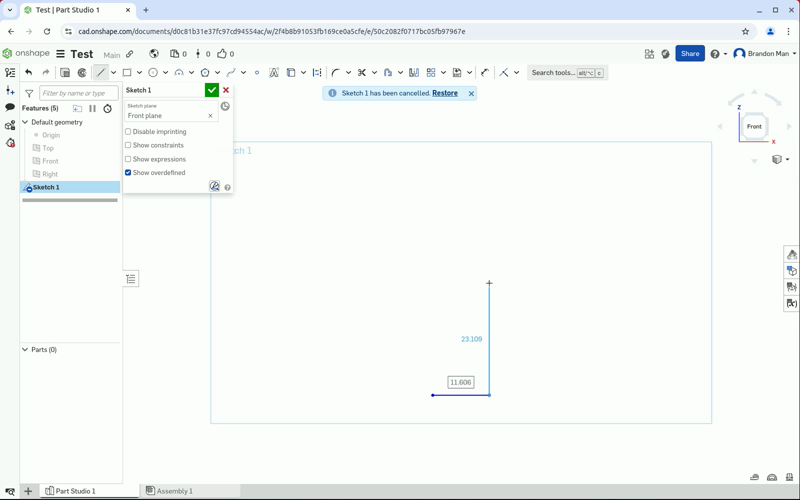
key_up(shift)
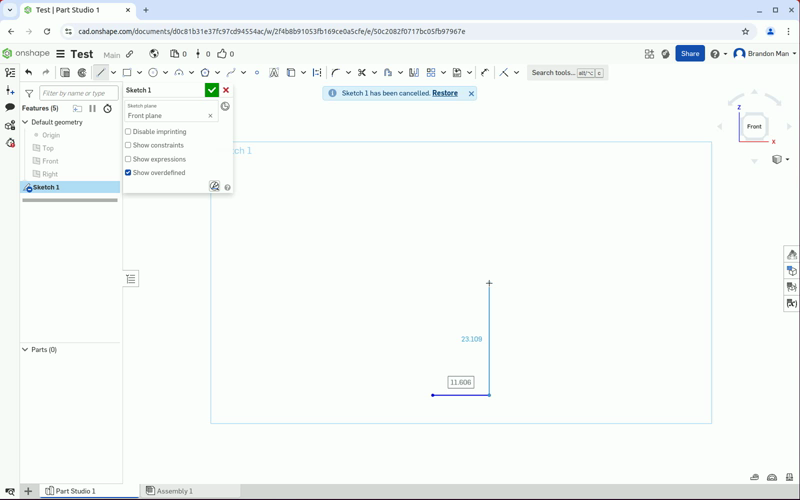
key_down(shift)
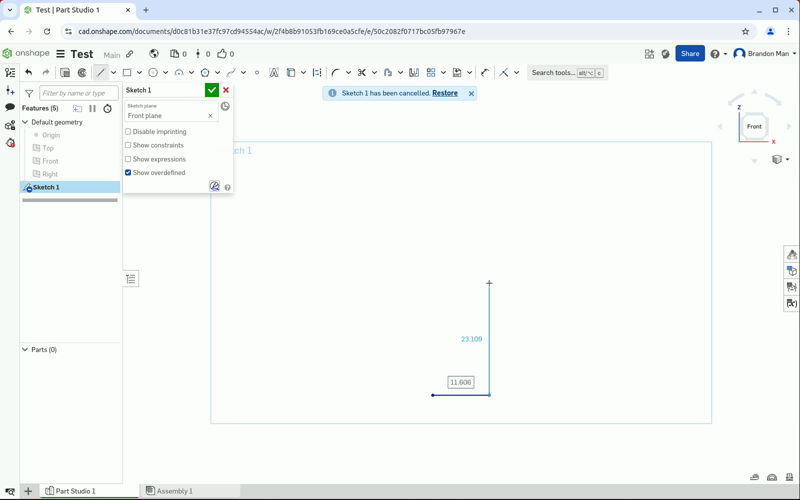
mouse_move(519, 282)
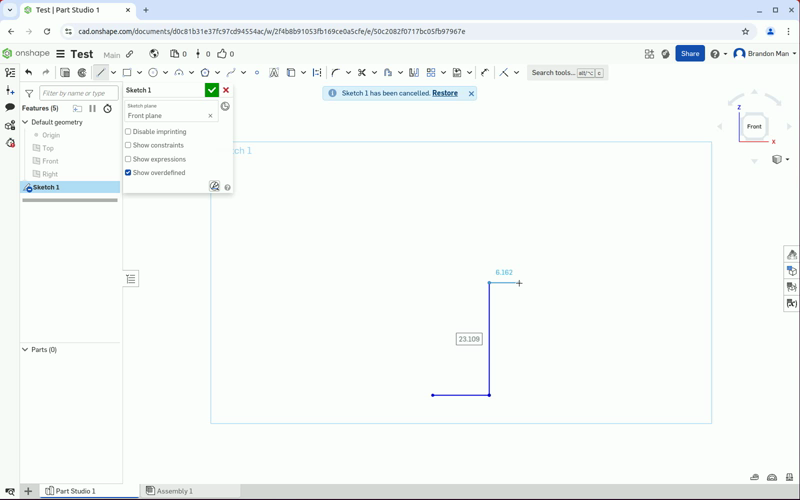
mouse_move(475, 282)
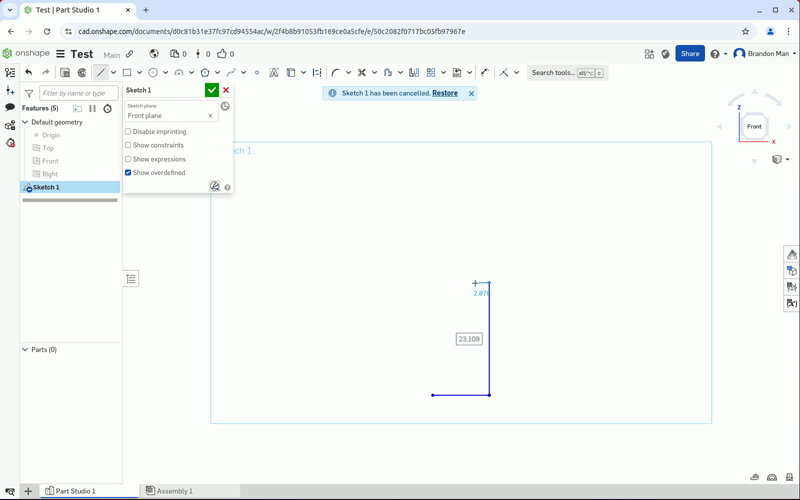
click(475, 282)
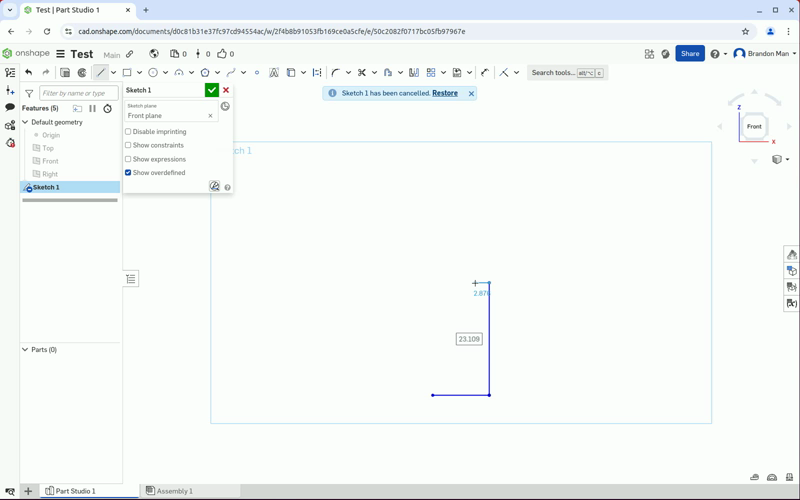
key_up(shift)
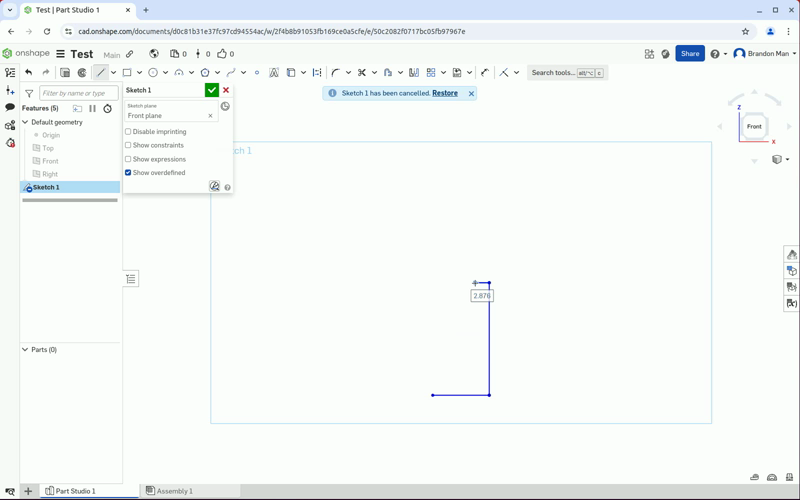
key(esc)
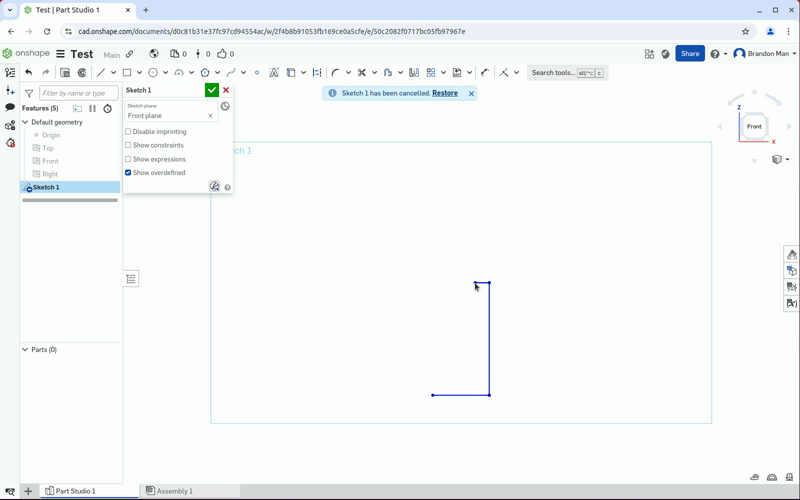
key(a)
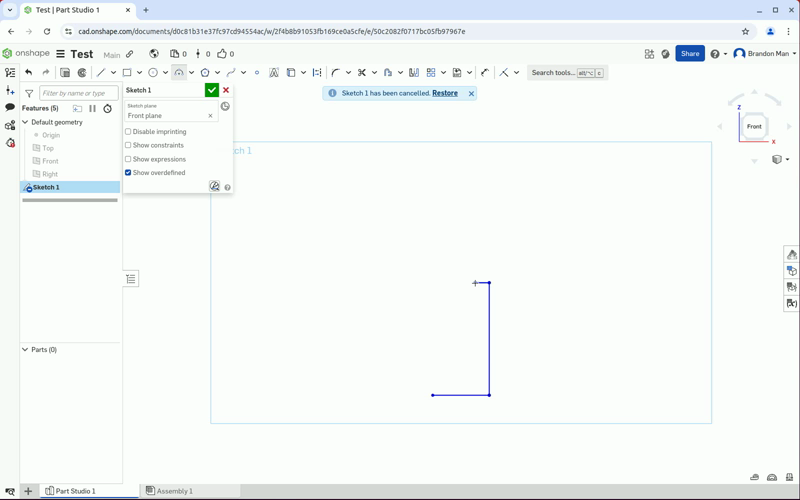
mouse_move(475, 282)
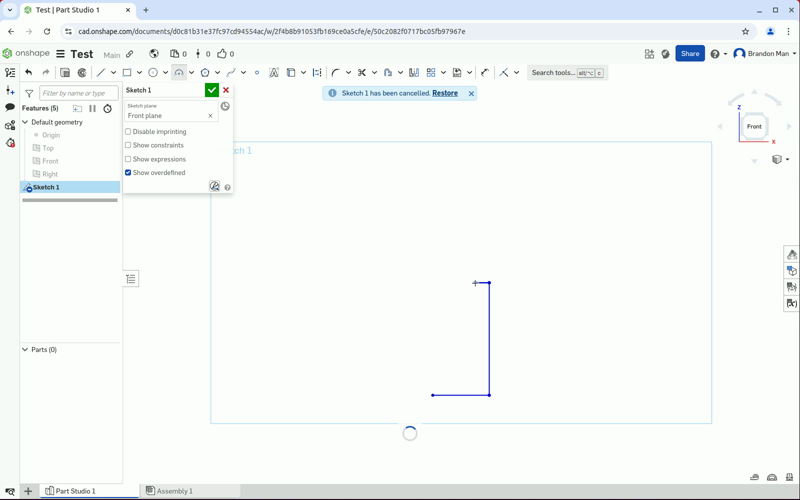
click(475, 282)
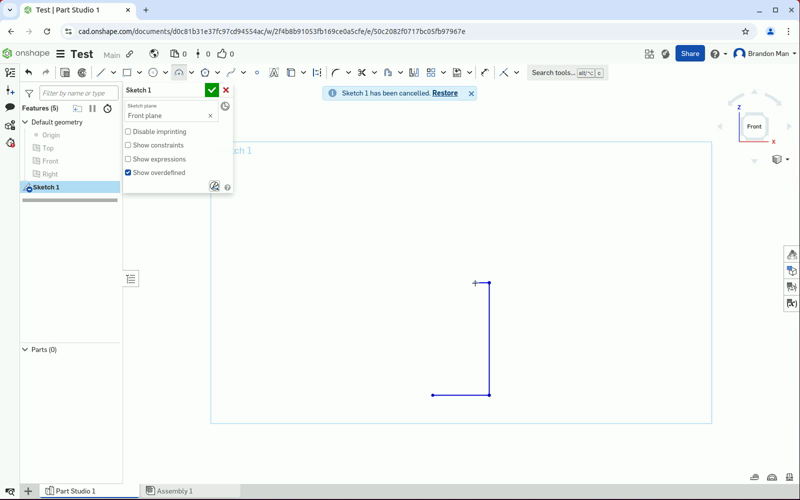
key_down(shift)
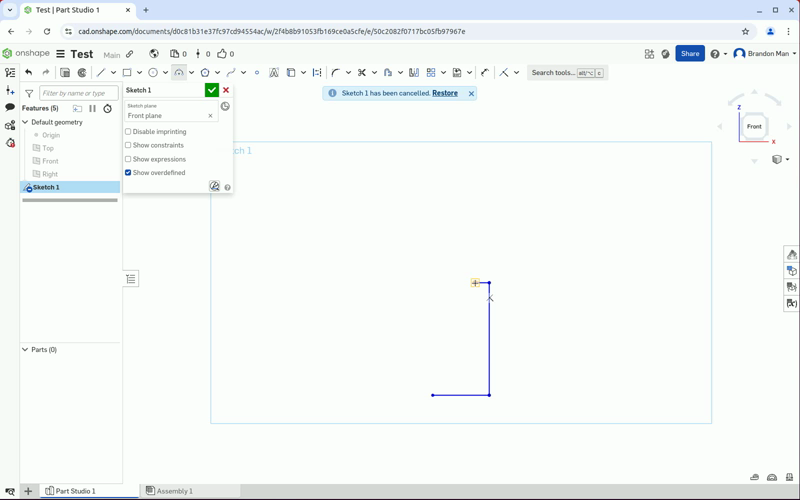
mouse_move(446, 282)
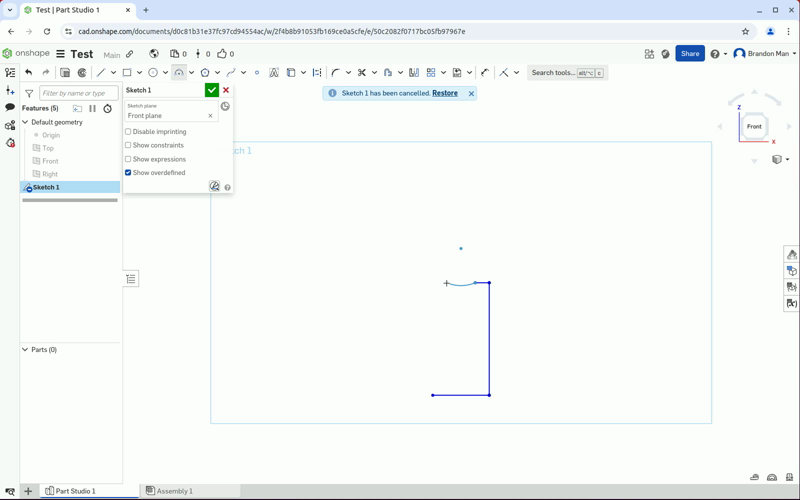
click(446, 282)
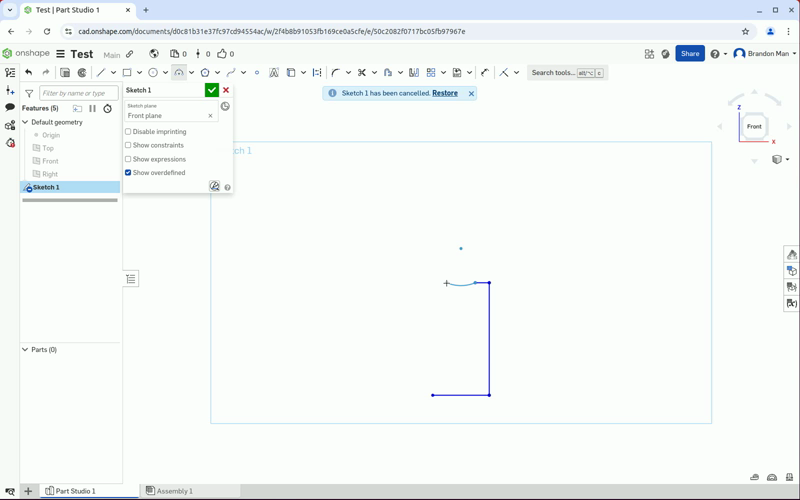
mouse_move(461, 297)
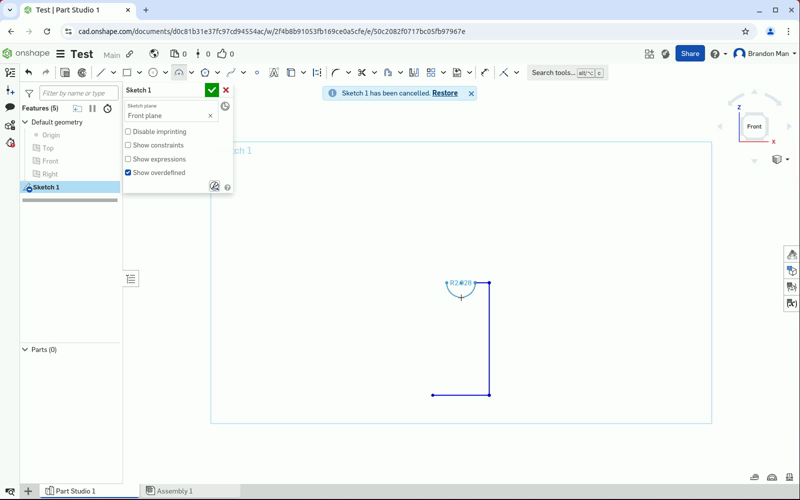
click(461, 297)
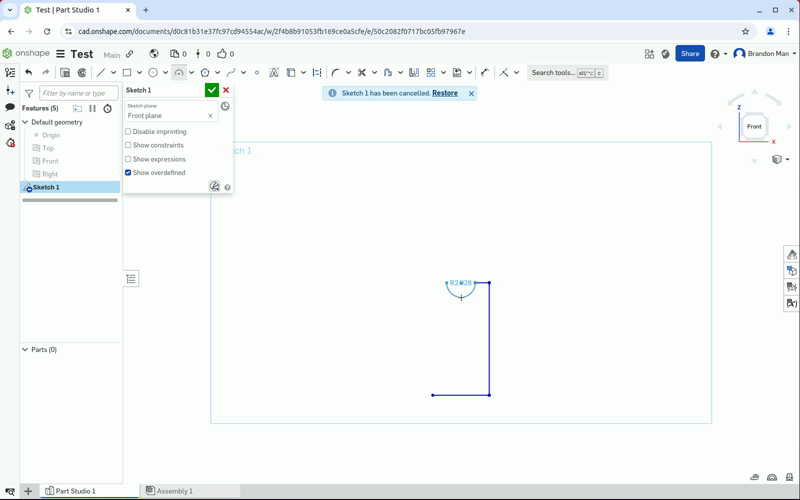
key_up(shift)
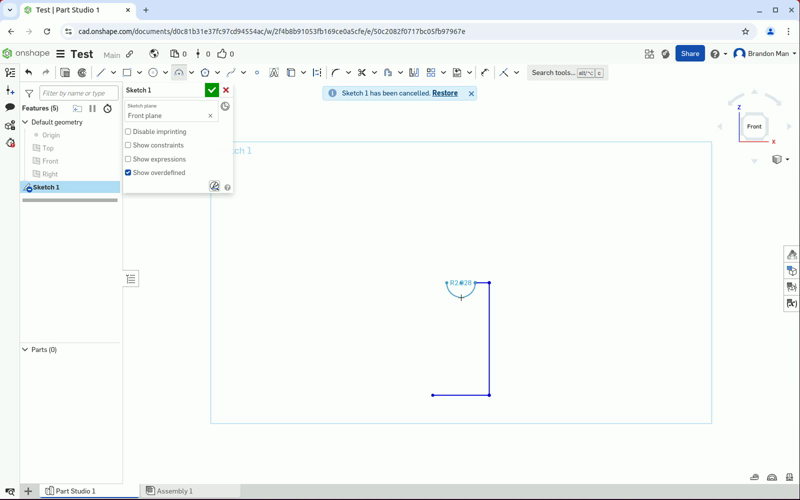
key(esc)
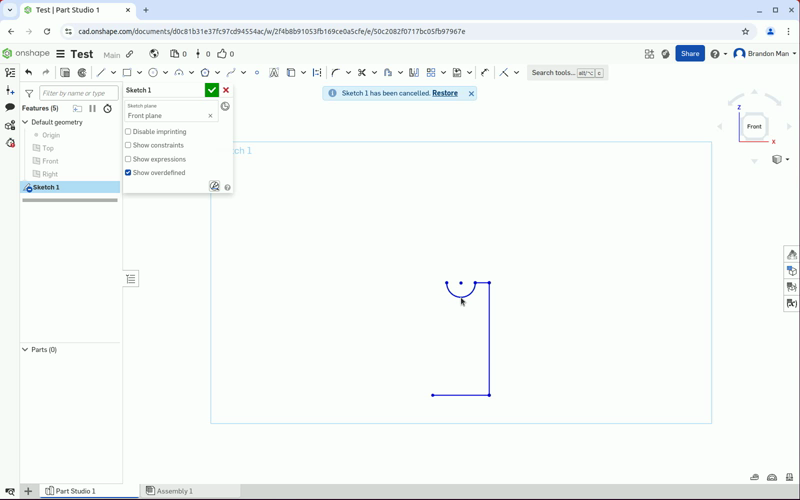
key(l)
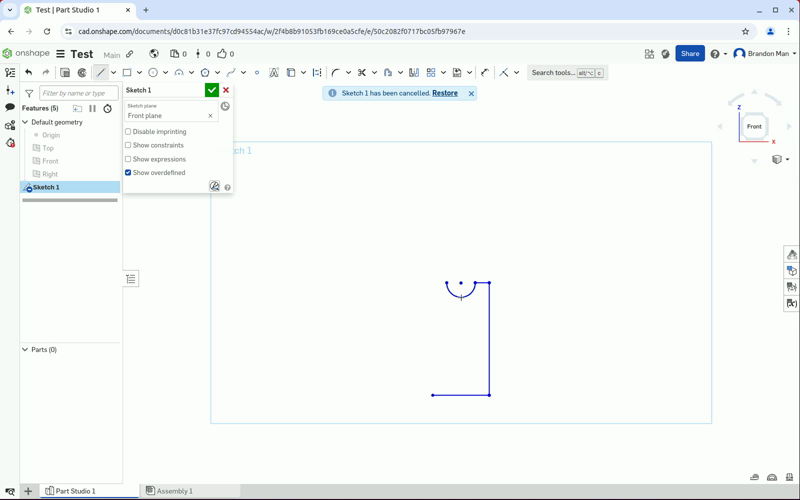
mouse_move(446, 282)
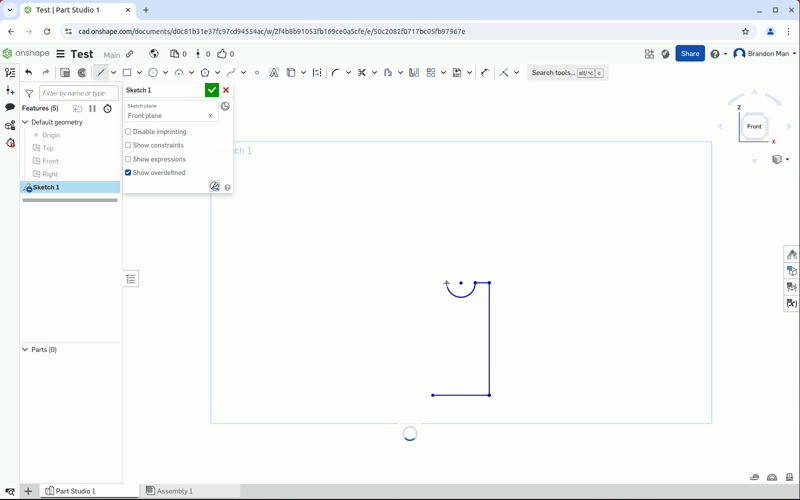
click(446, 282)
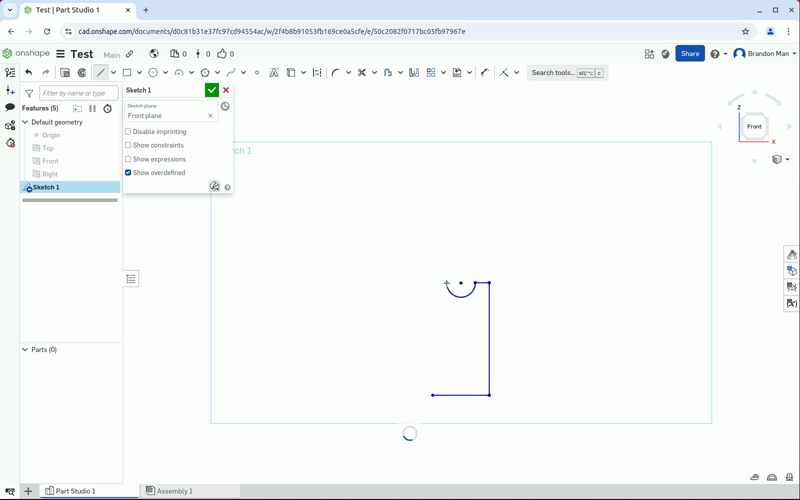
key_down(shift)
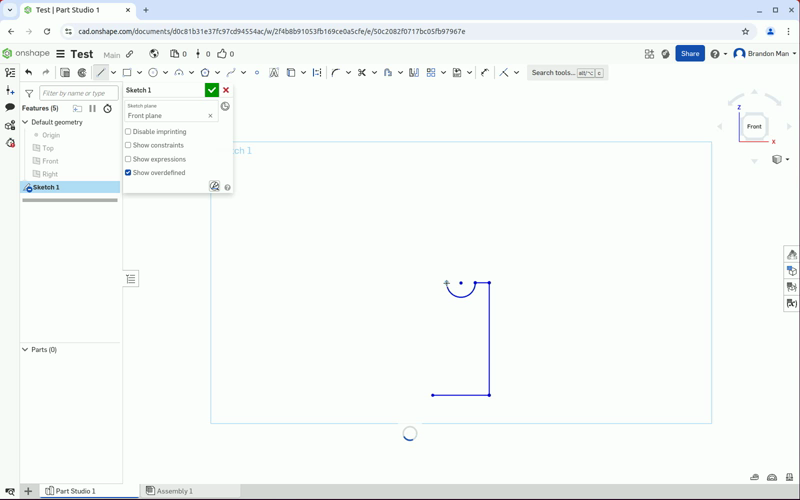
mouse_move(476, 282)
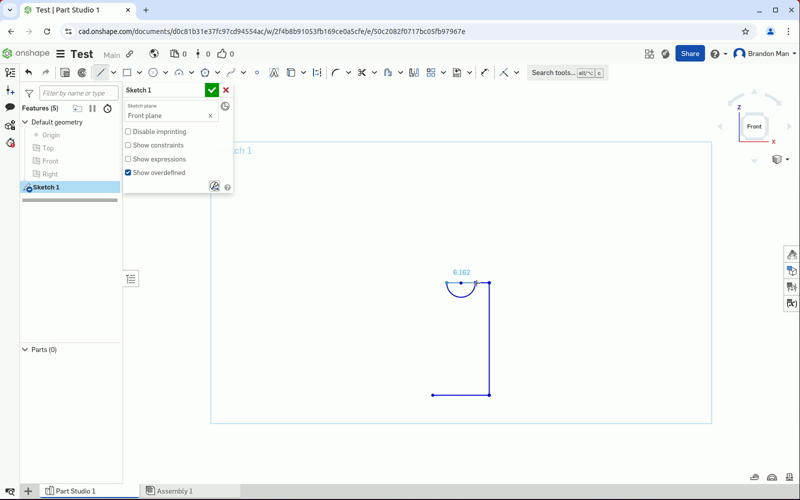
mouse_move(432, 282)
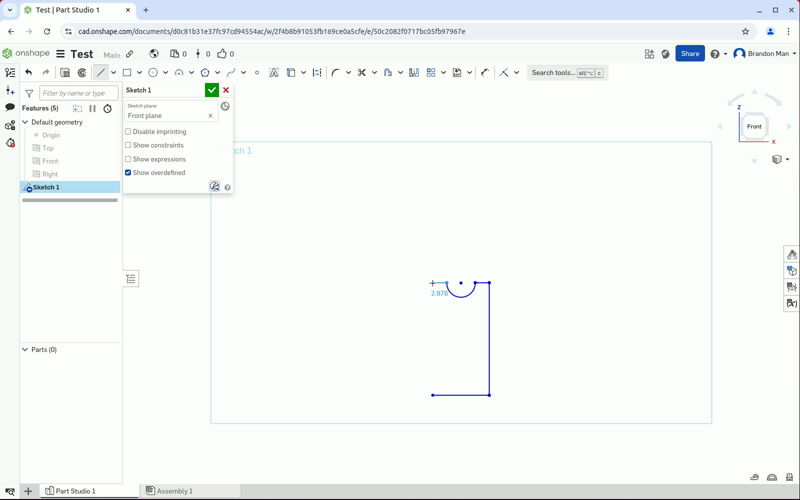
click(432, 282)
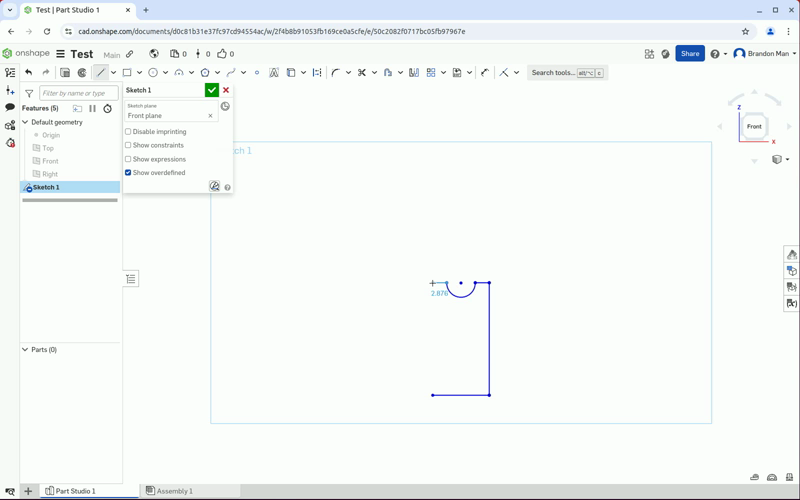
key_up(shift)
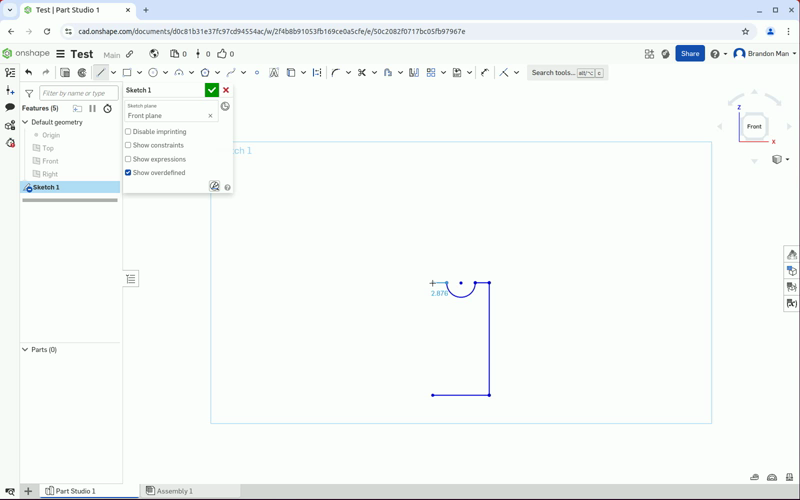
key_down(shift)
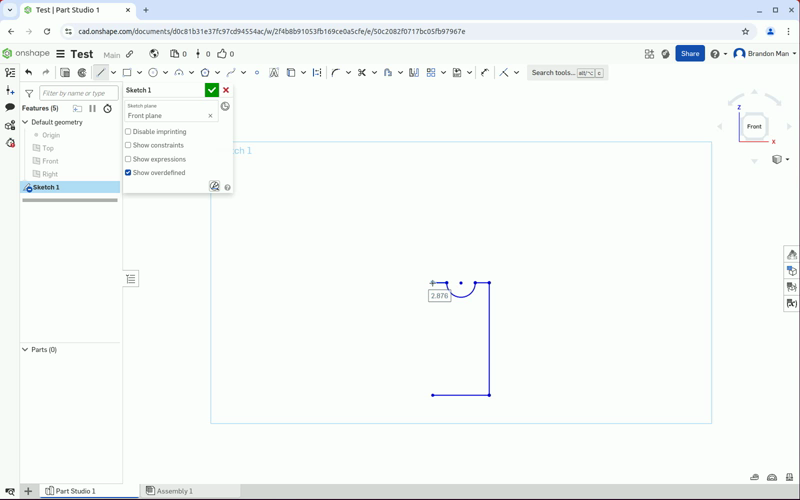
mouse_move(432, 395)
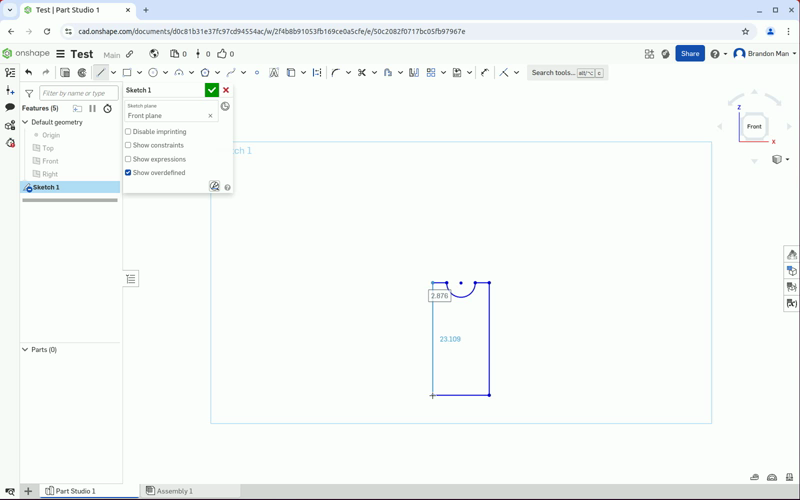
key_up(shift)
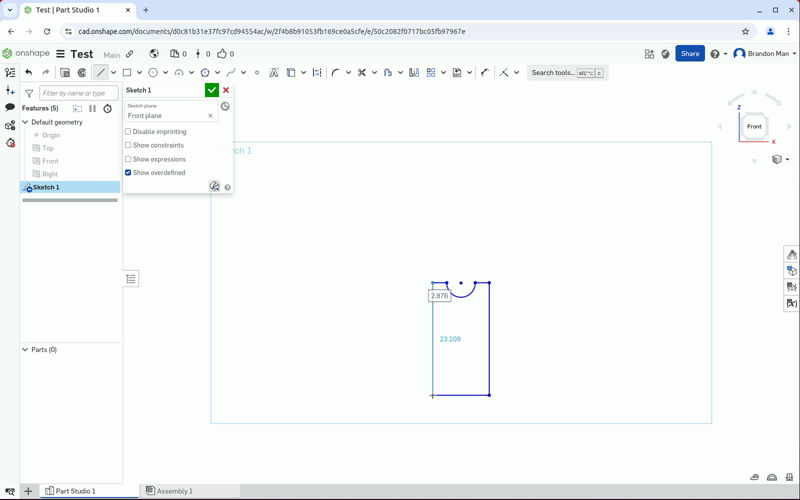
click(432, 395)
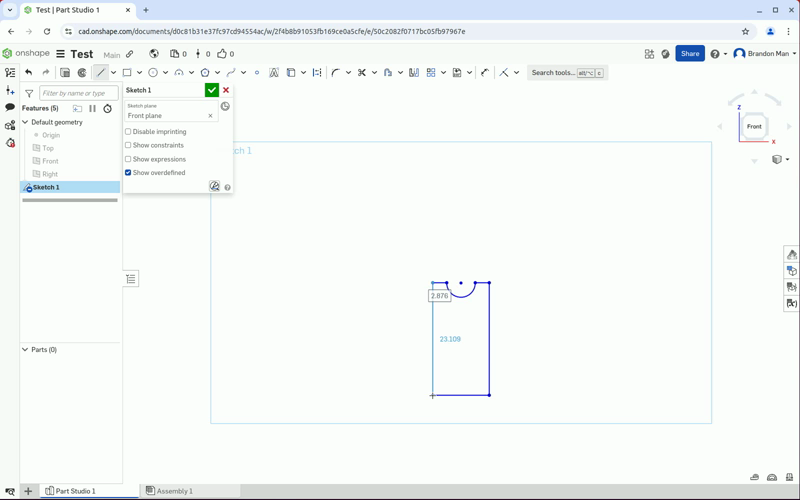
key(esc)
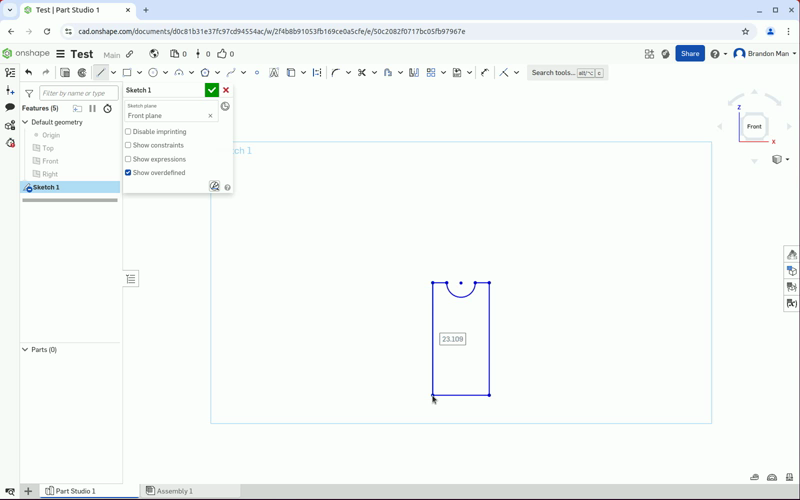
mouse_move(472, 287)
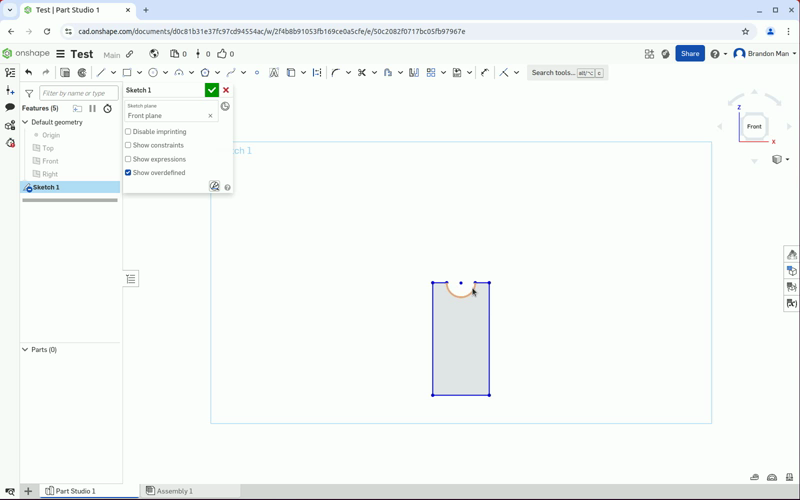
scroll(6)
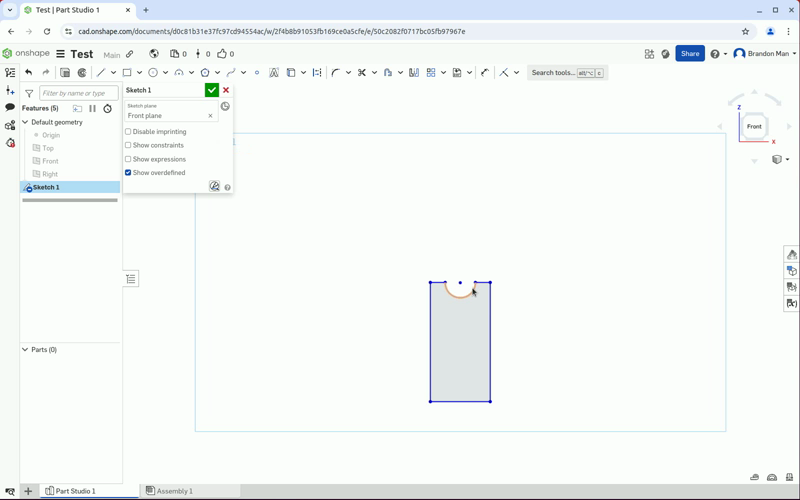
scroll(6)
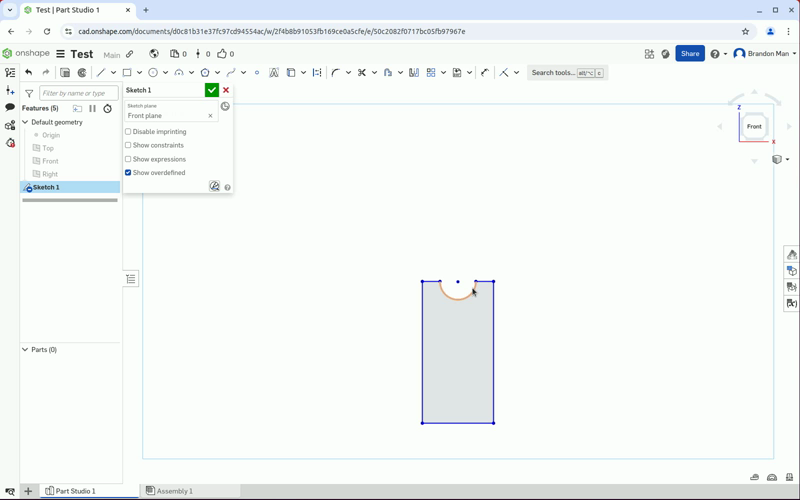
scroll(6)
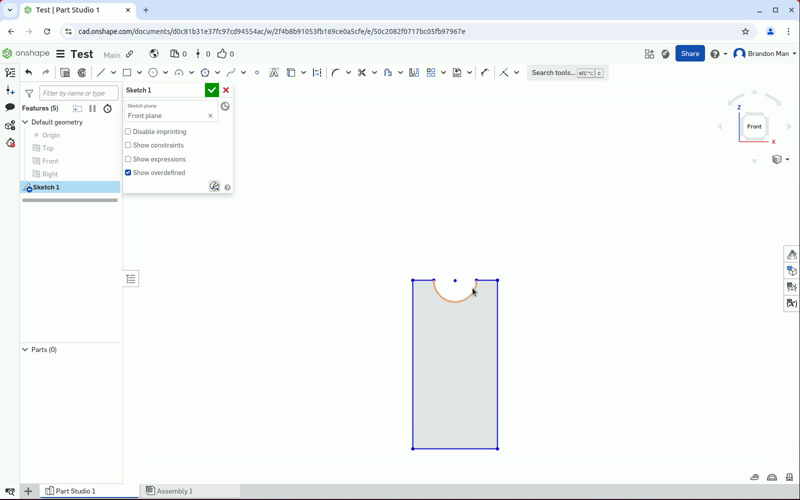
scroll(6)
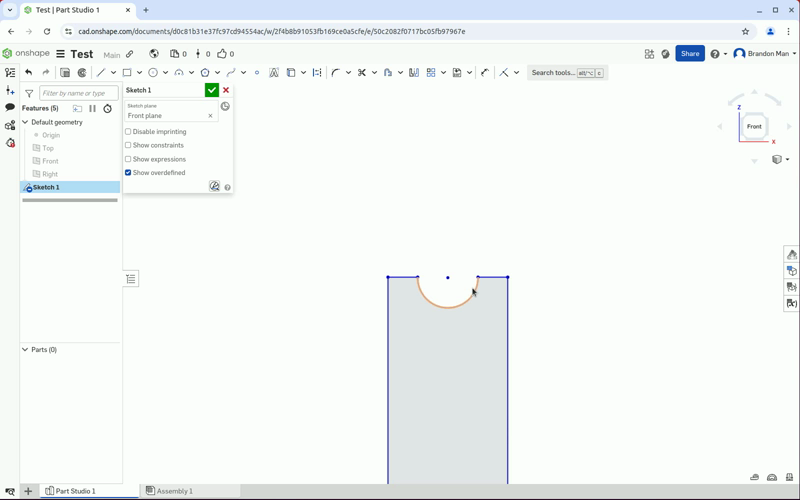
scroll(6)
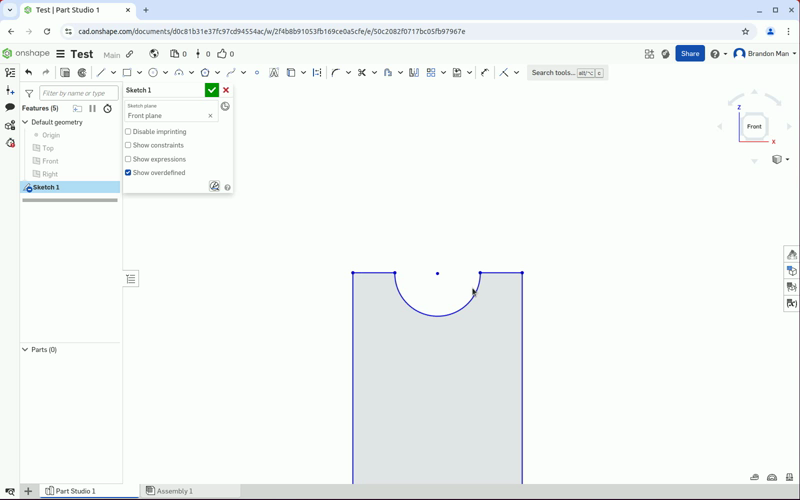
scroll(6)
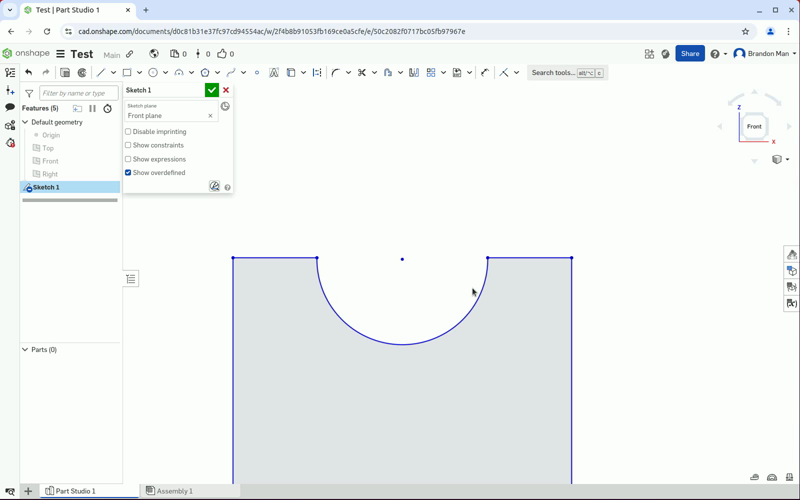
scroll(6)
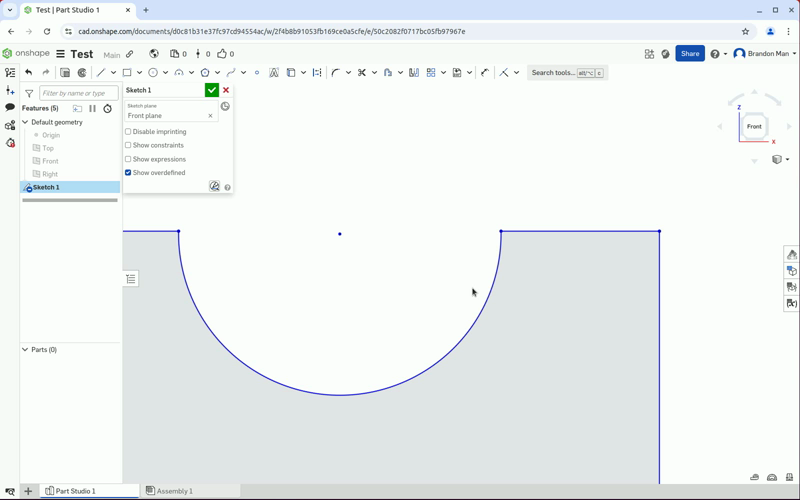
click(472, 287)
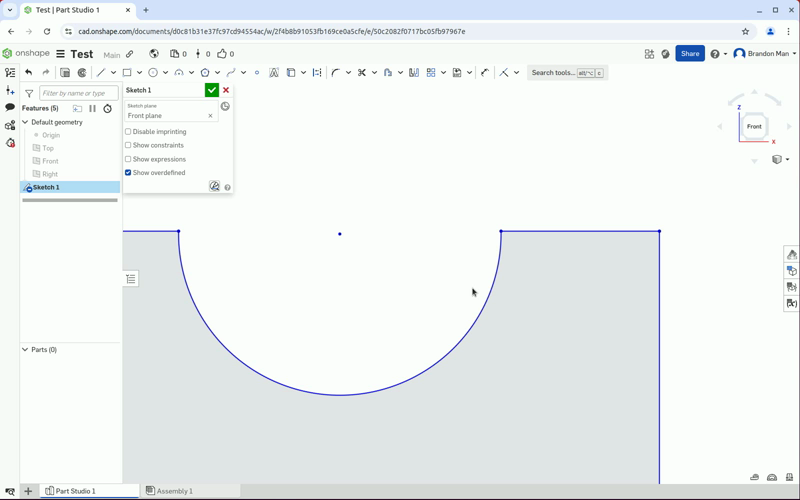
scroll(-6)
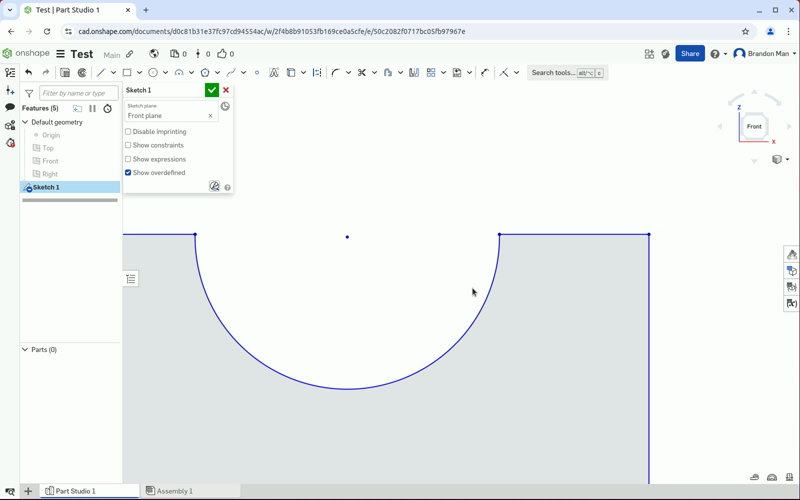
scroll(-6)
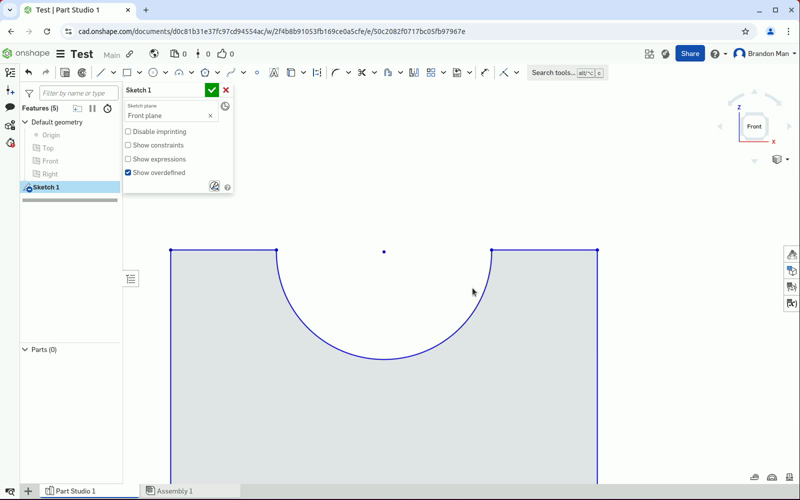
scroll(-6)
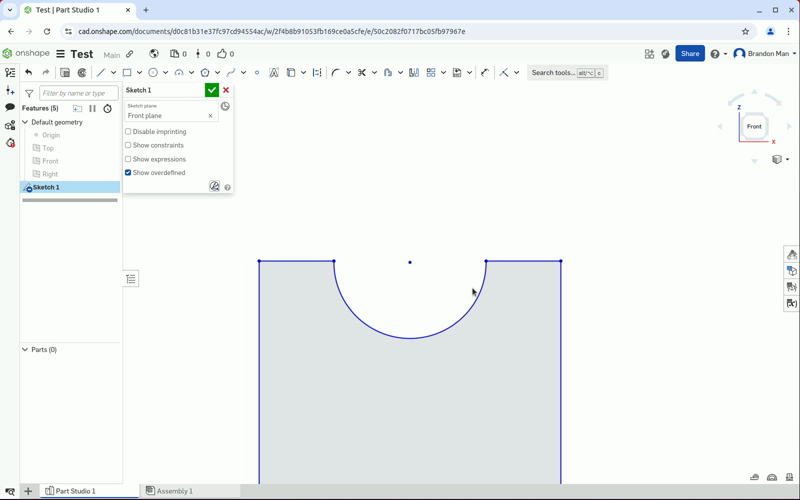
scroll(-6)
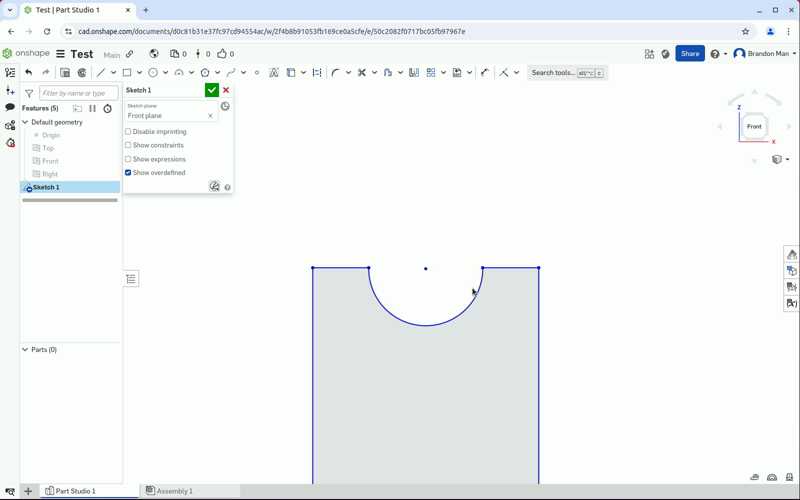
scroll(-6)
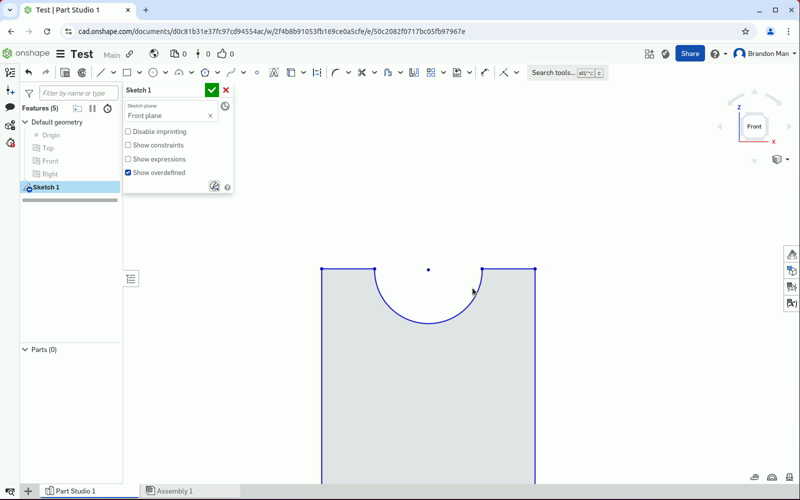
scroll(-6)
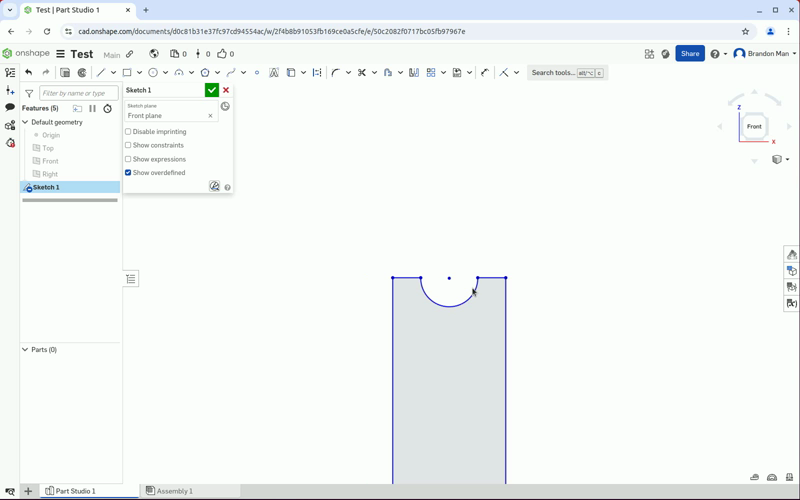
scroll(-6)
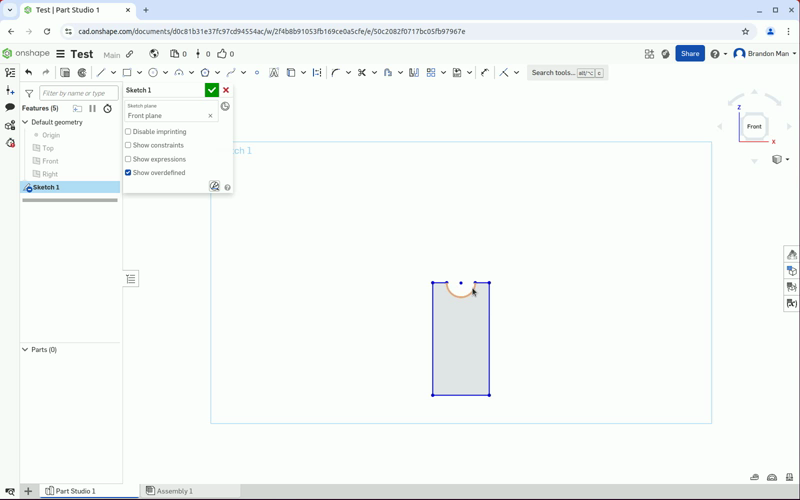
mouse_move(73, 352)
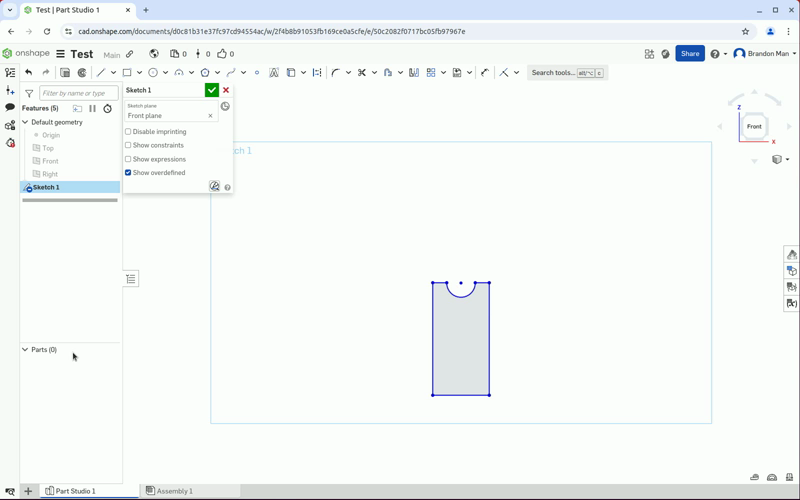
key(shift+y)
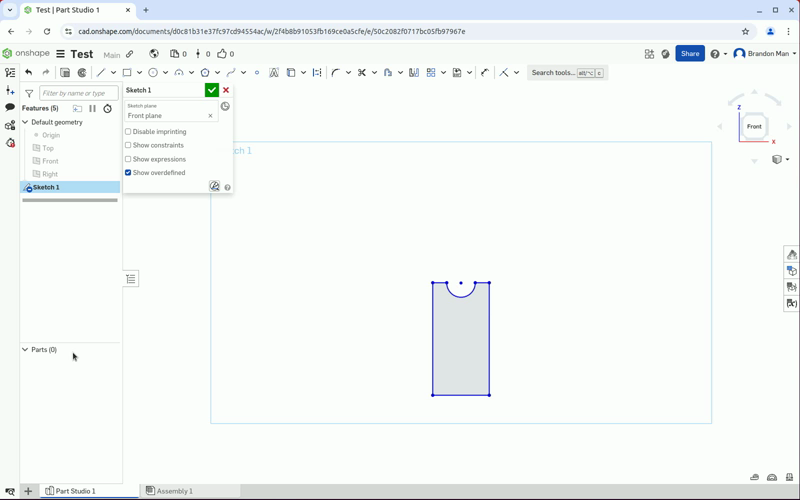
key(shift+e)
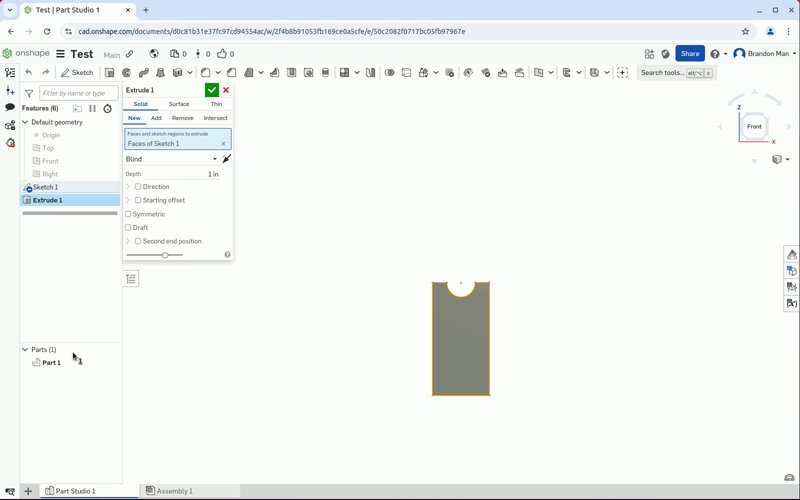
mouse_move(143, 106)
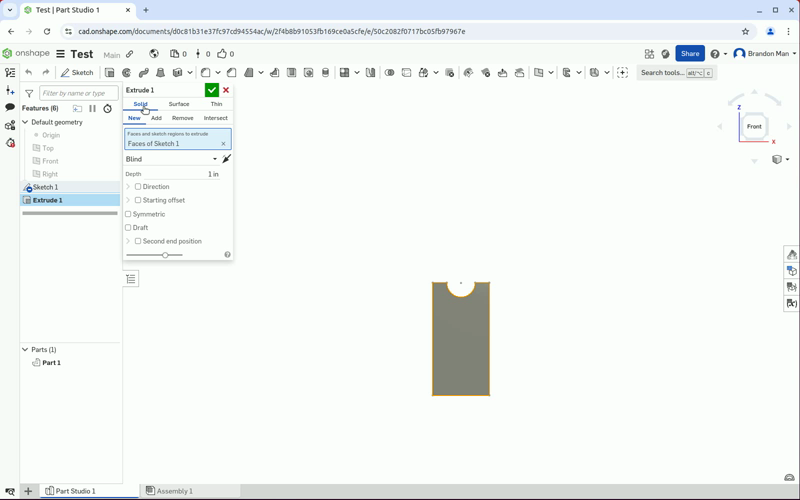
click(143, 106)
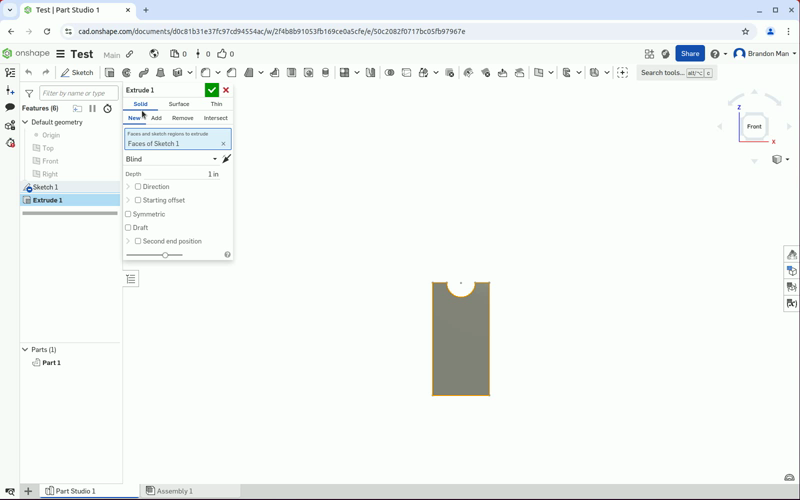
mouse_move(137, 120)
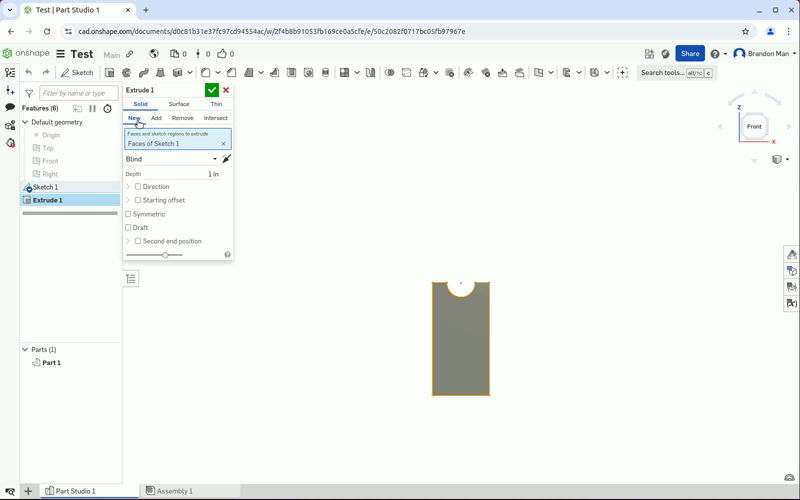
click(137, 120)
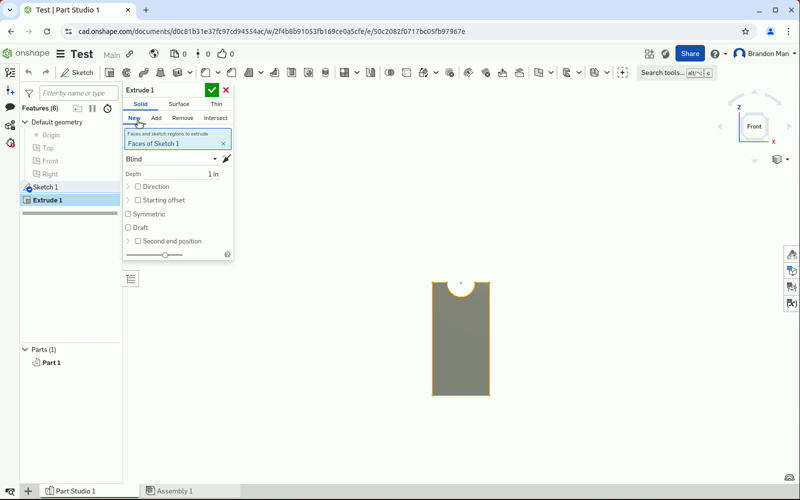
key(tab, 4)
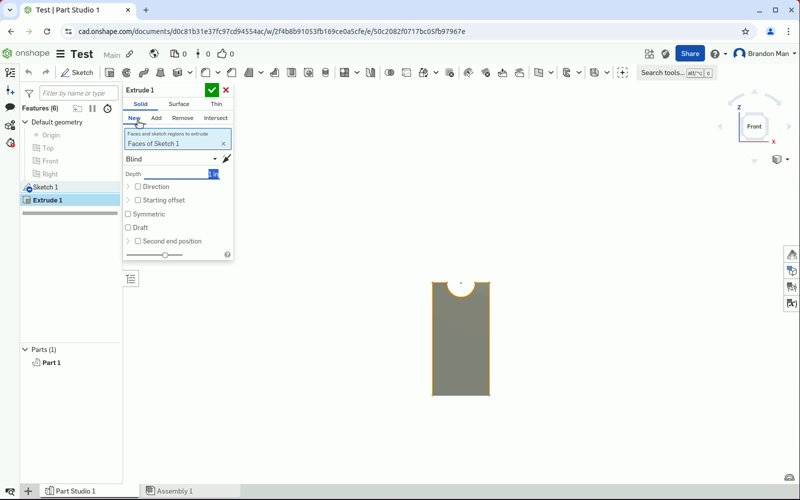
text(5.778)
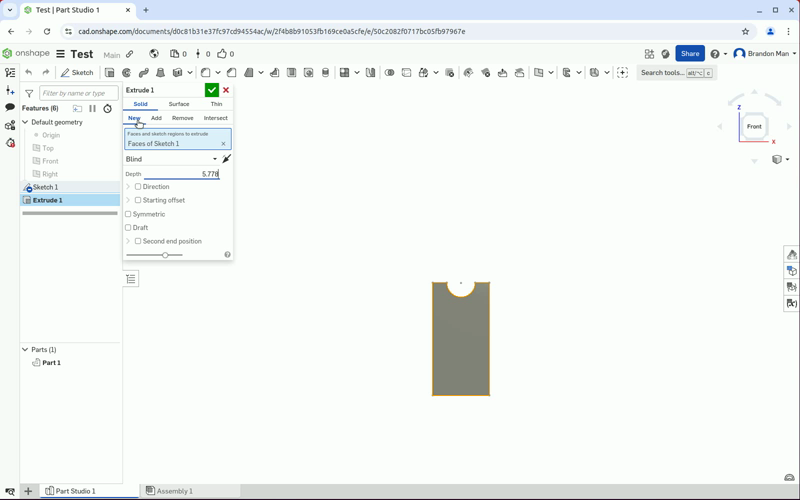
key(tab, 3)
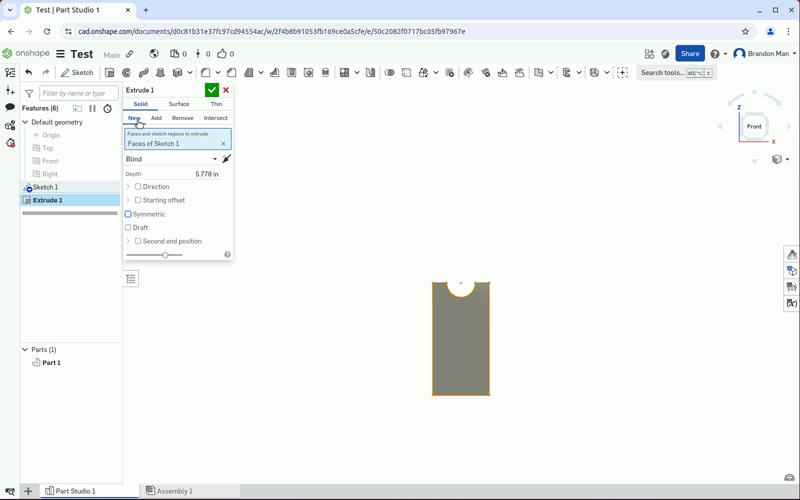
key(space)
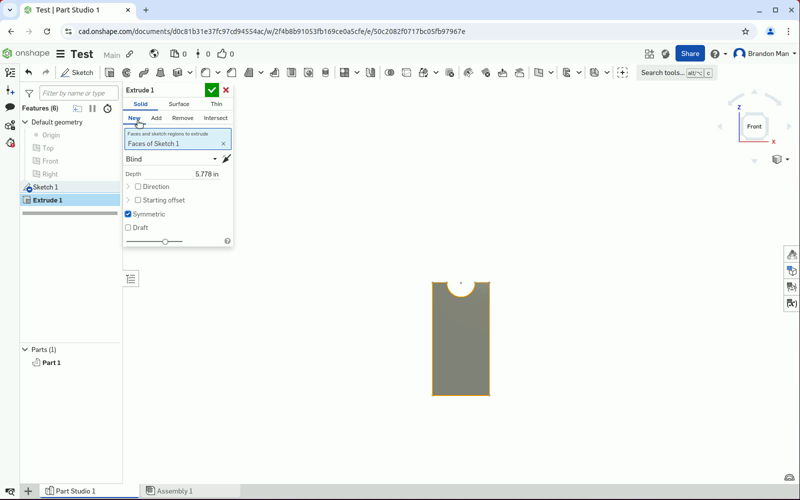
key(enter)
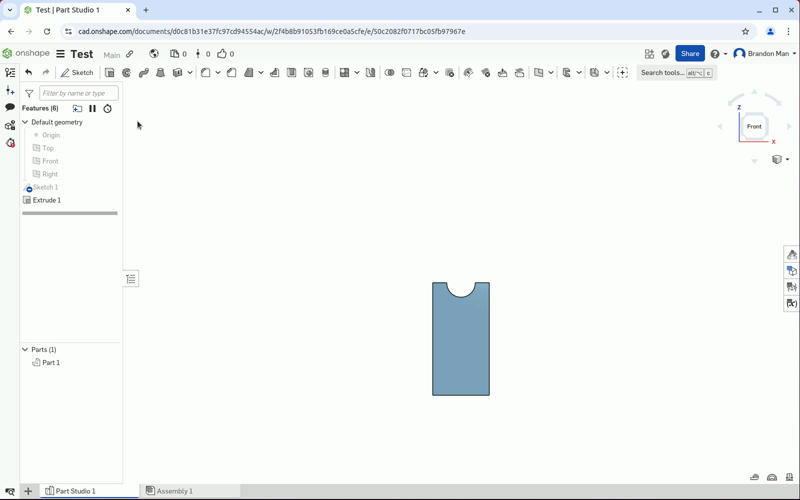
key(shift+h)
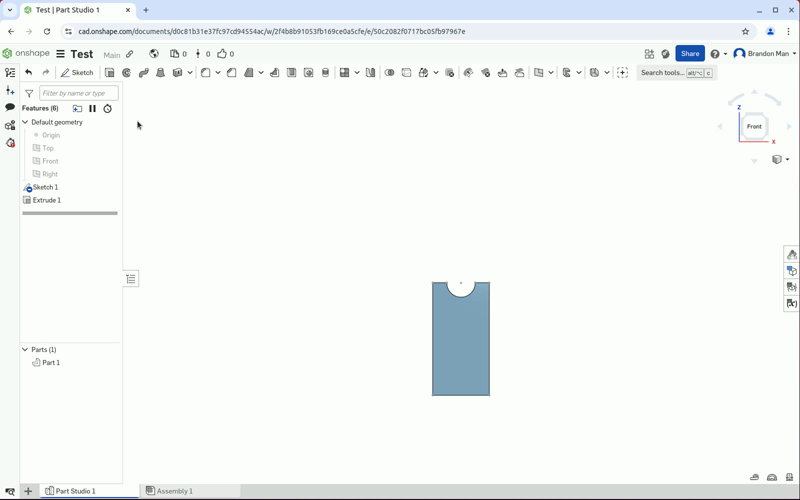
key(shift+h)
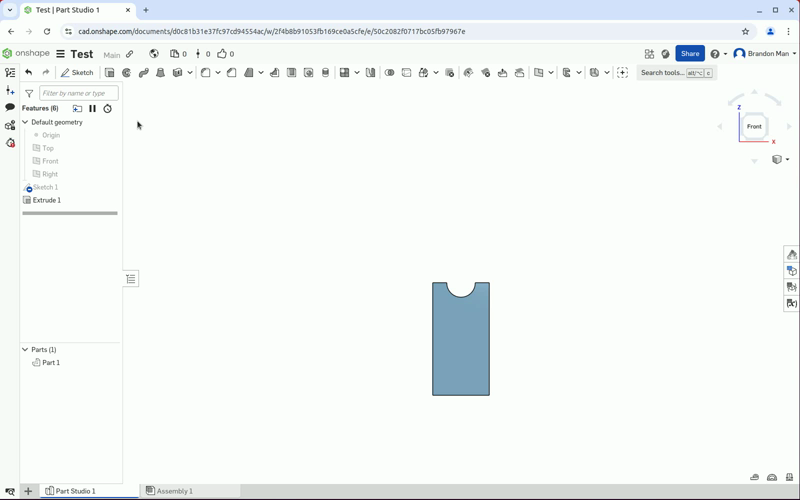
mouse_move(73, 189)
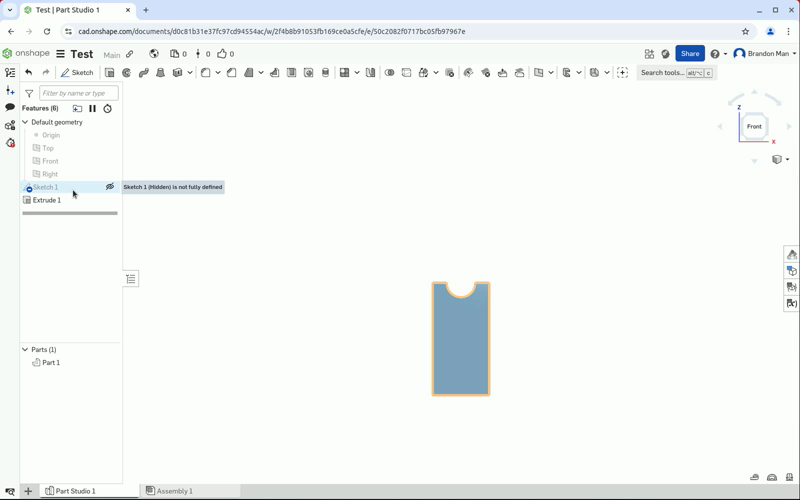
click(73, 189)
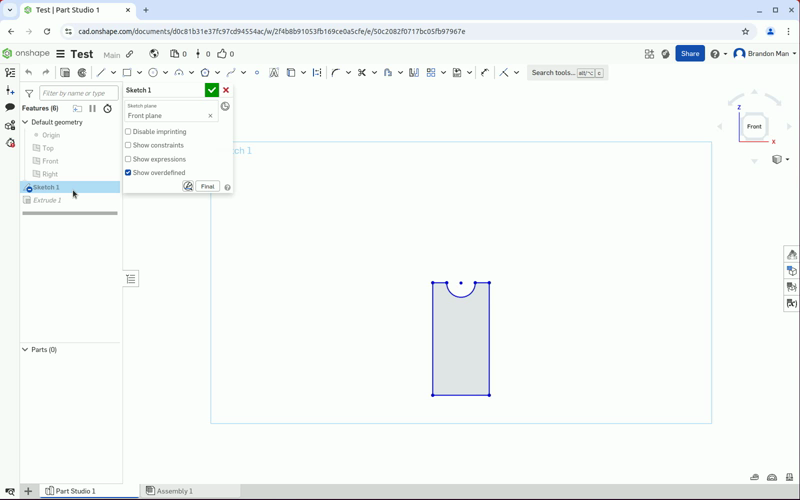
mouse_move(229, 92)
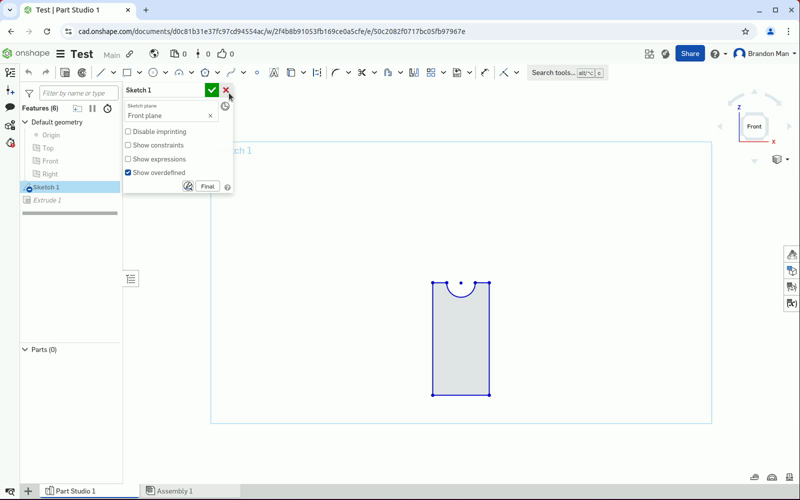
click(229, 92)
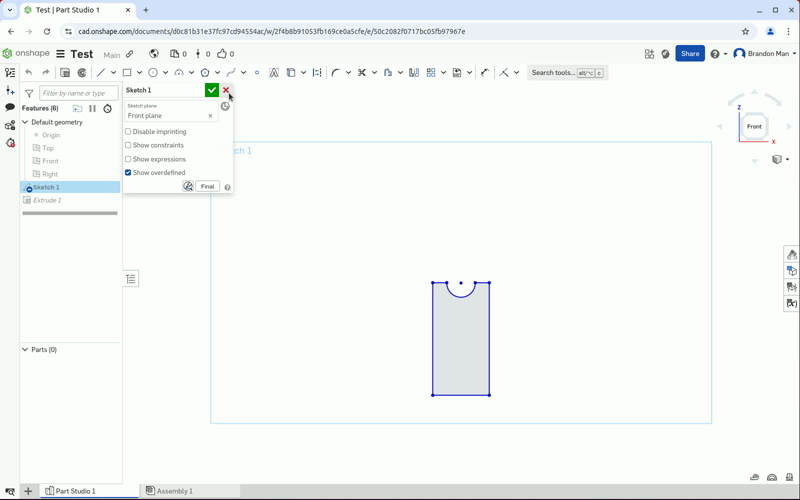
key(shift+s)
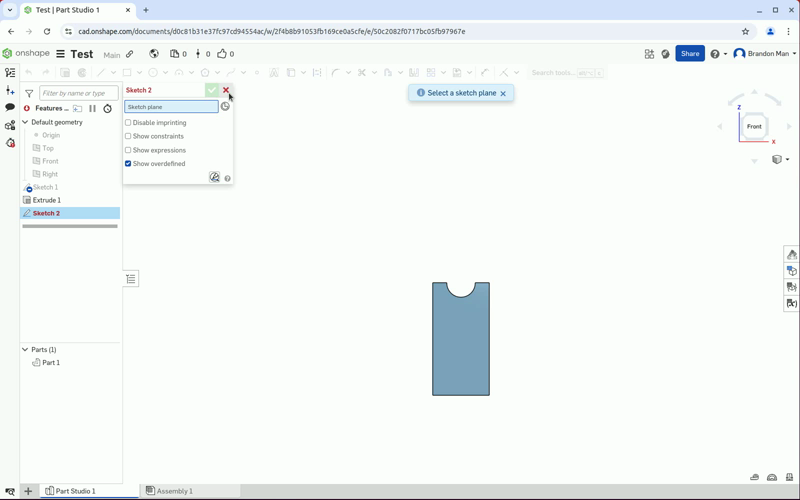
mouse_move(73, 163)
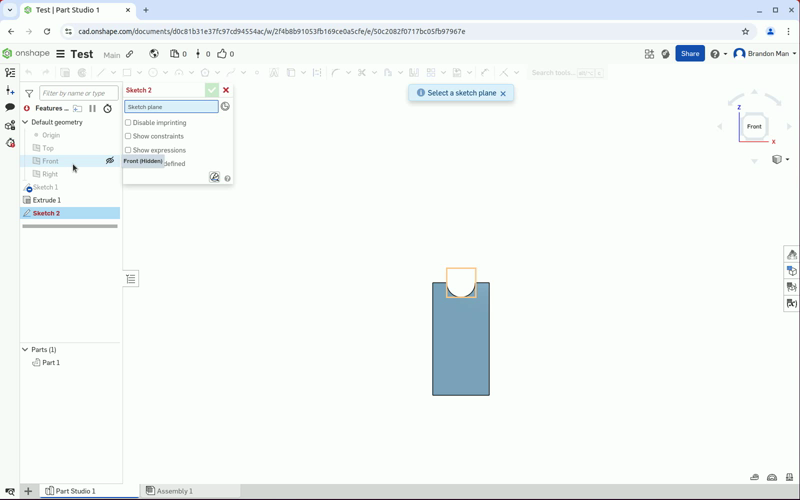
click(73, 163)
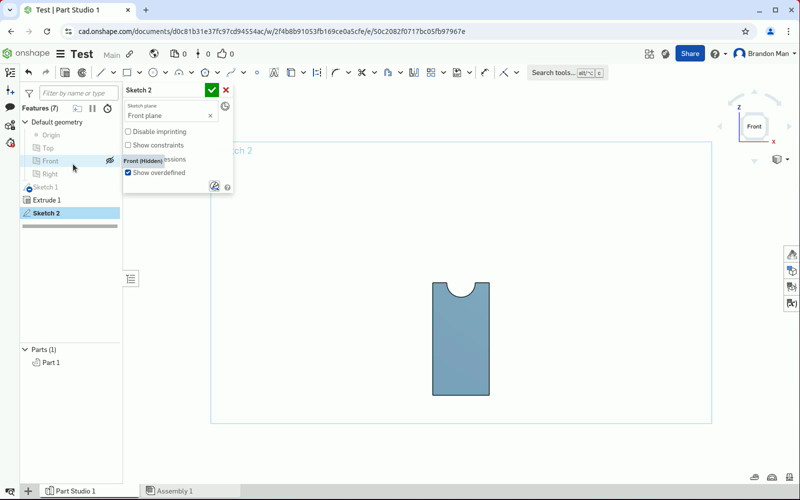
mouse_move(73, 352)
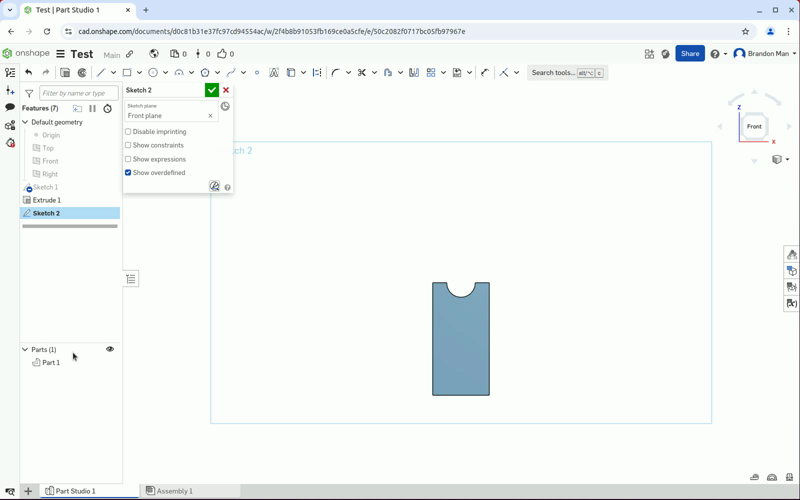
key(y)
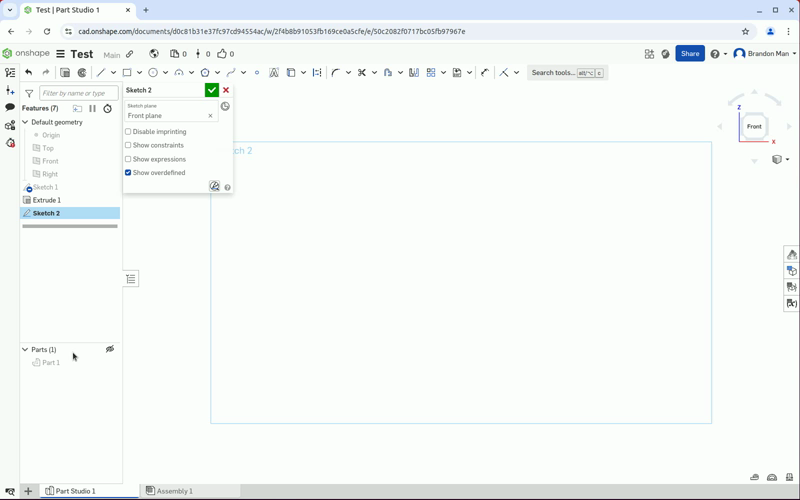
key(l)
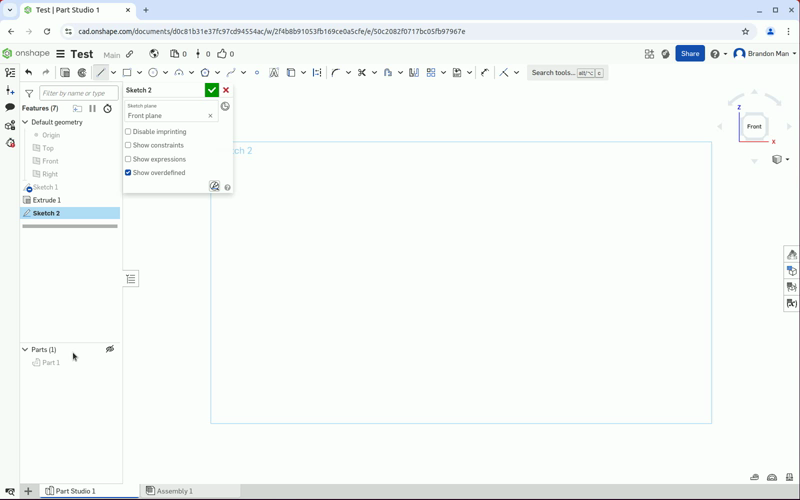
key_down(shift)
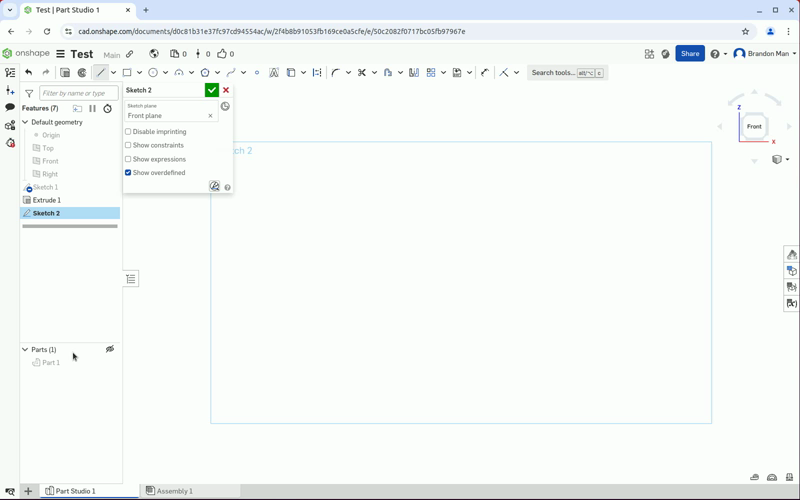
mouse_move(432, 282)
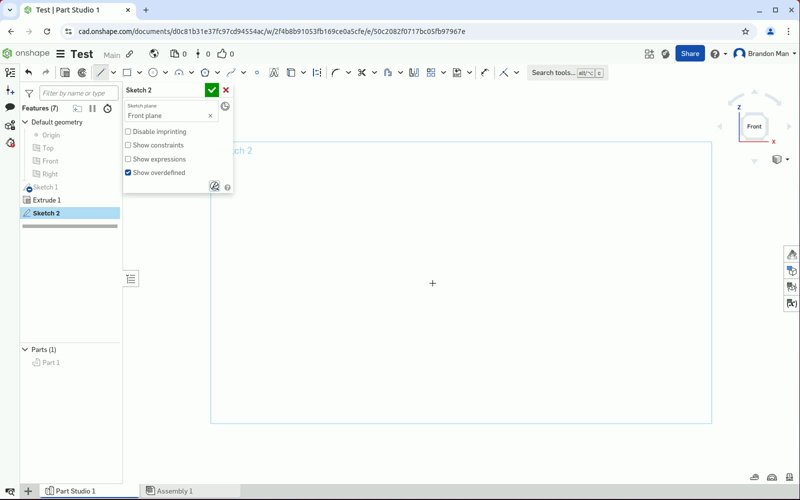
click(432, 282)
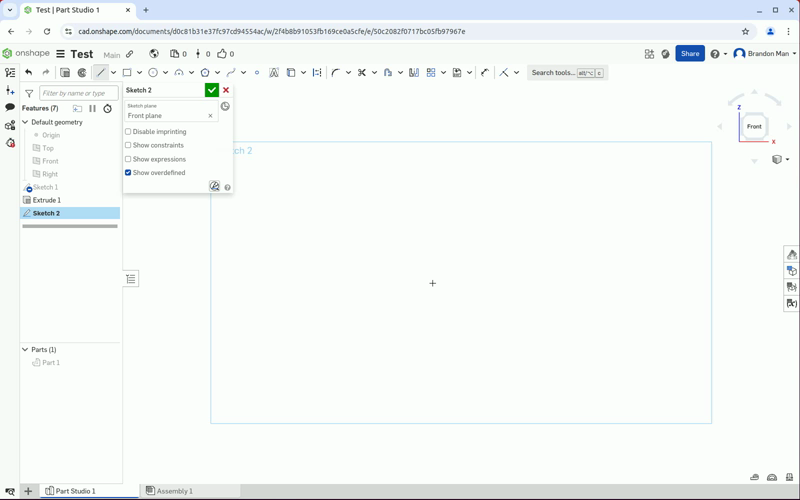
key_up(shift)
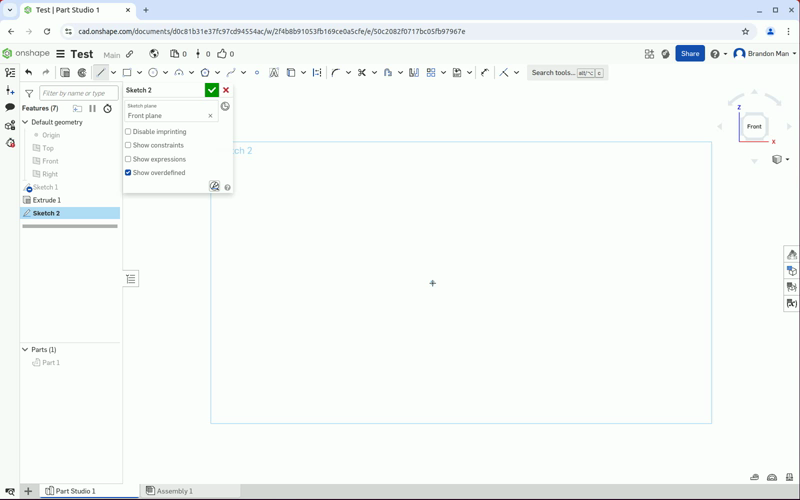
key_down(shift)
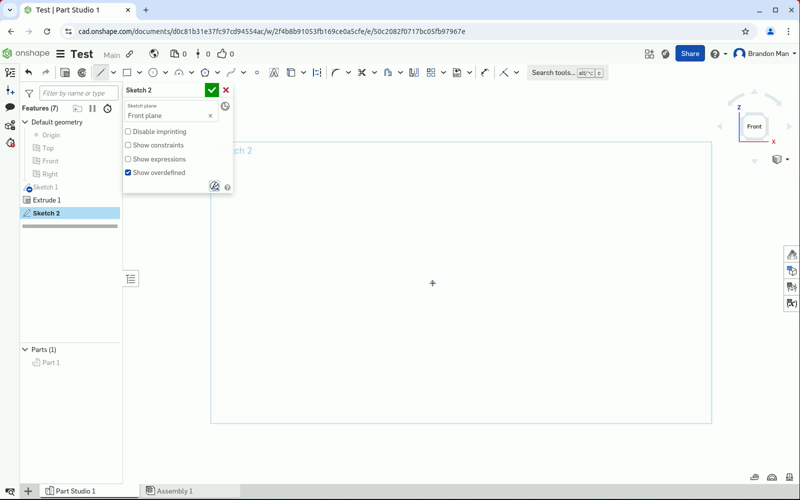
mouse_move(462, 282)
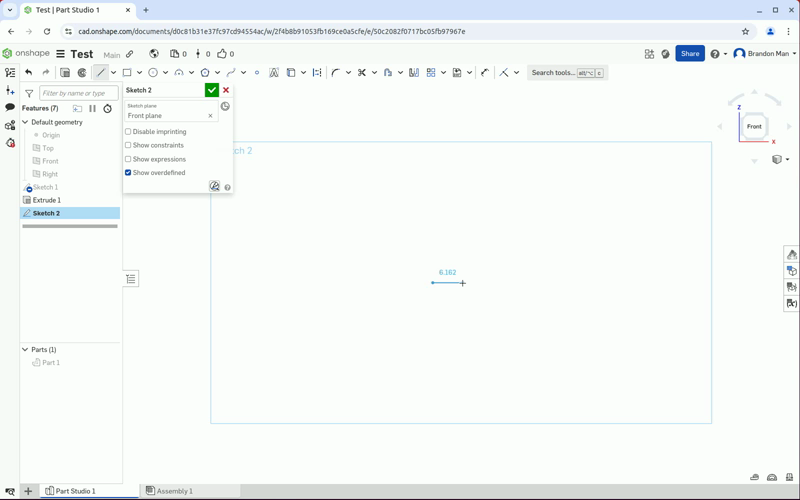
mouse_move(447, 282)
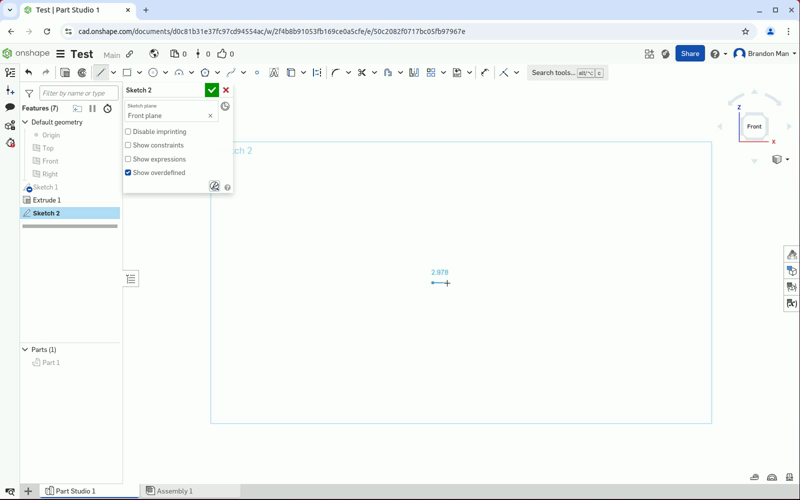
click(447, 282)
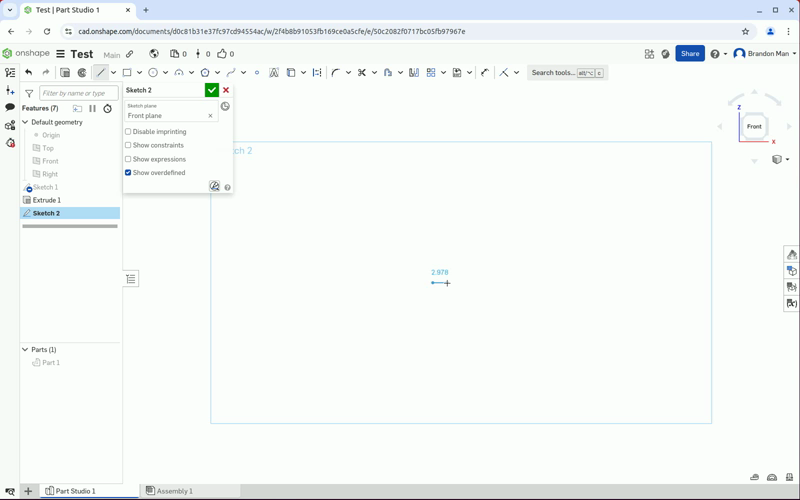
key_up(shift)
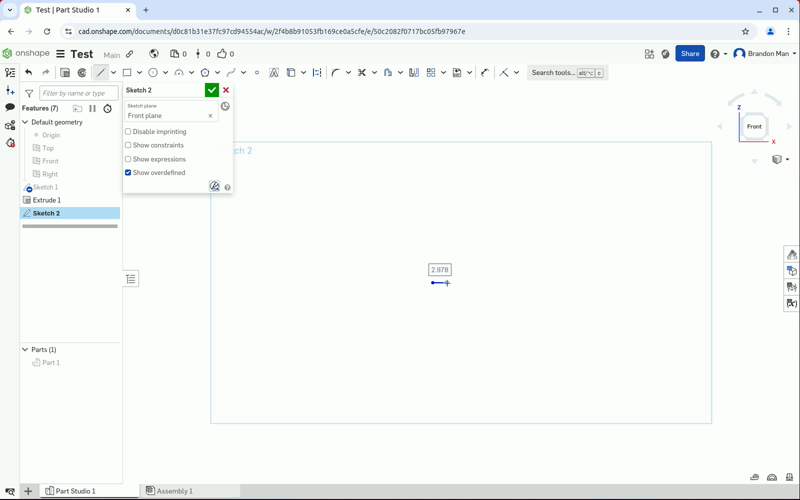
key(esc)
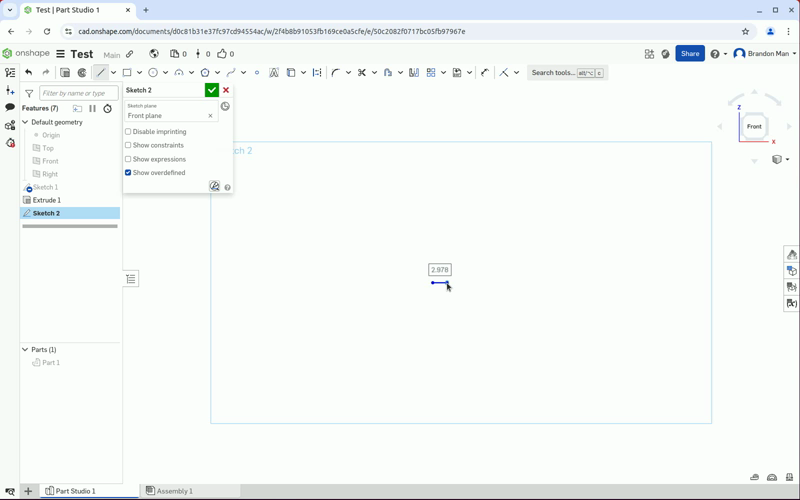
key(a)
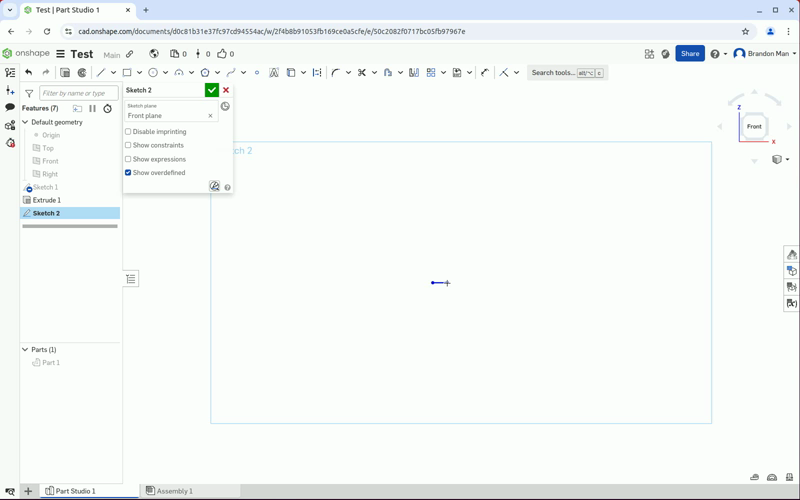
mouse_move(447, 282)
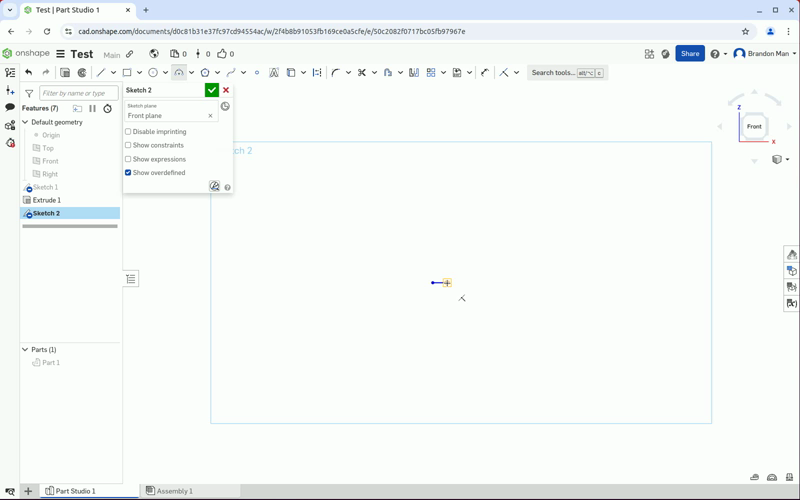
click(447, 282)
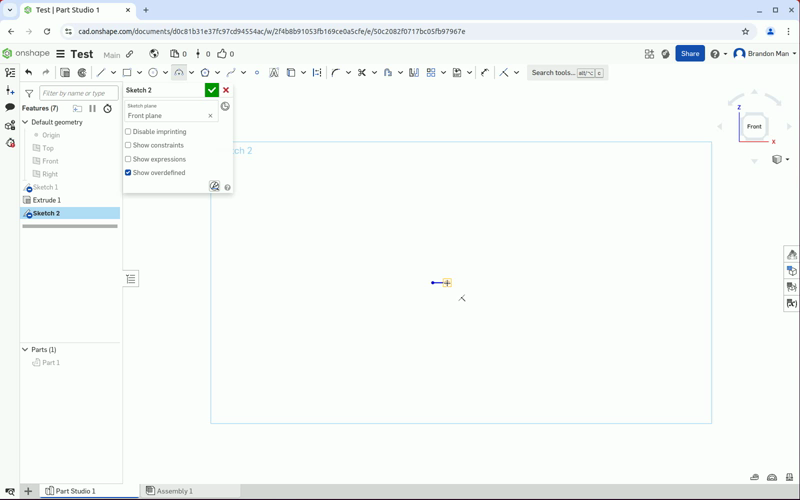
key_down(shift)
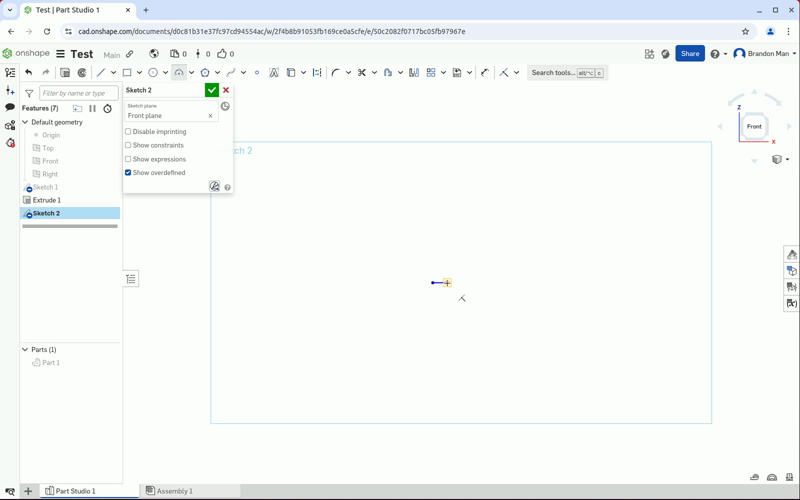
mouse_move(475, 282)
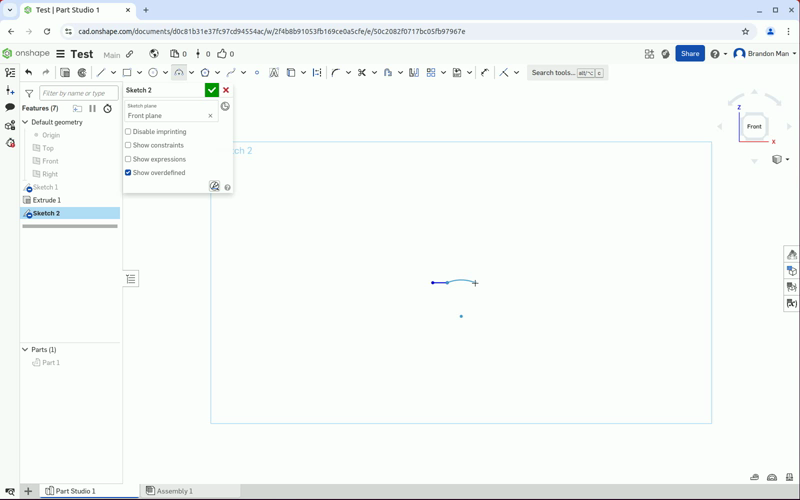
click(475, 282)
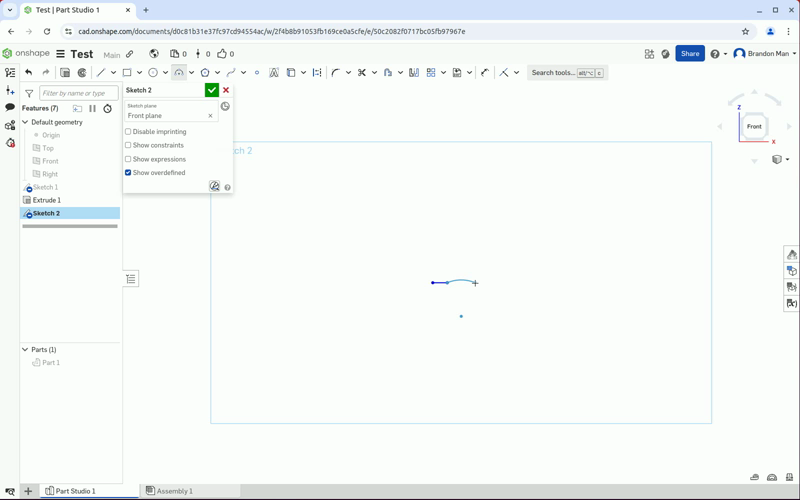
mouse_move(461, 268)
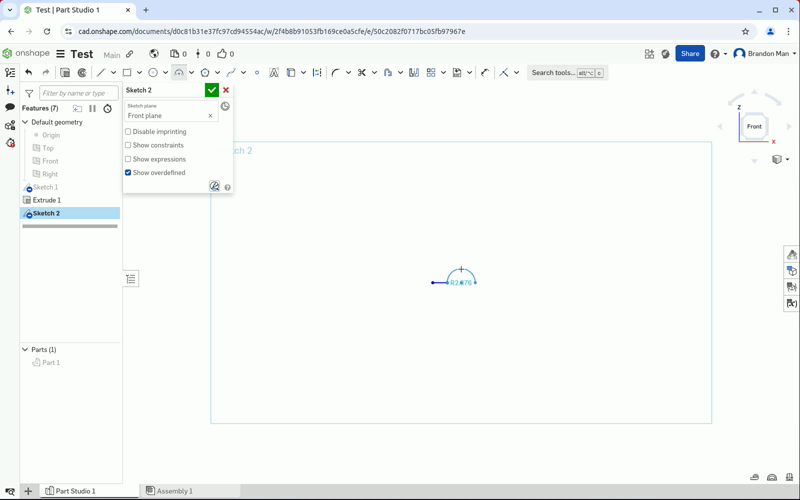
click(461, 268)
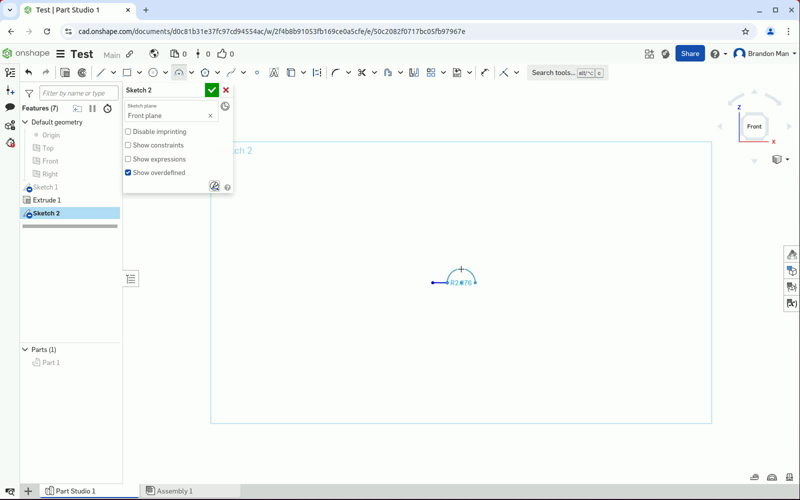
key_up(shift)
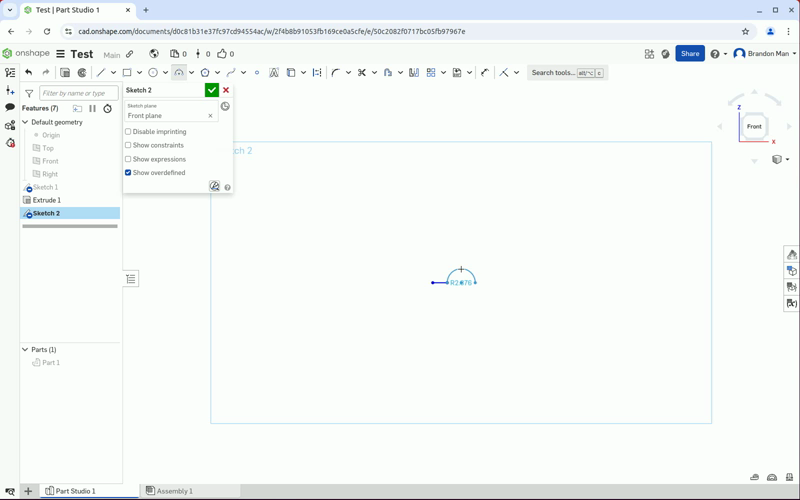
key(esc)
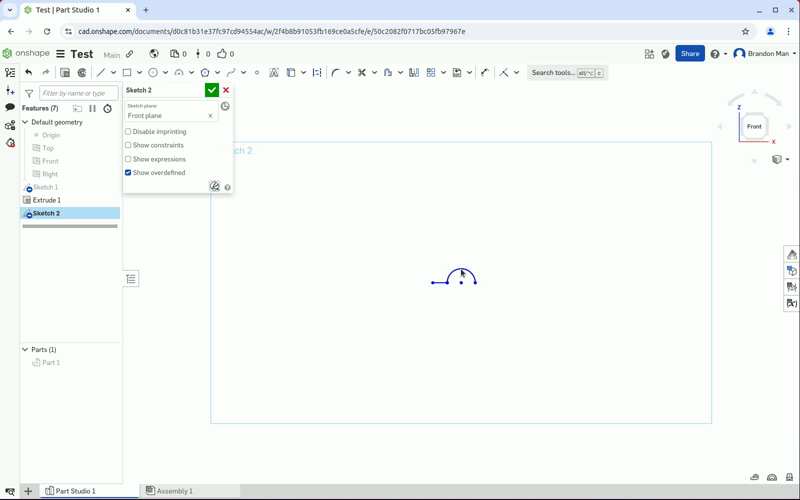
key(l)
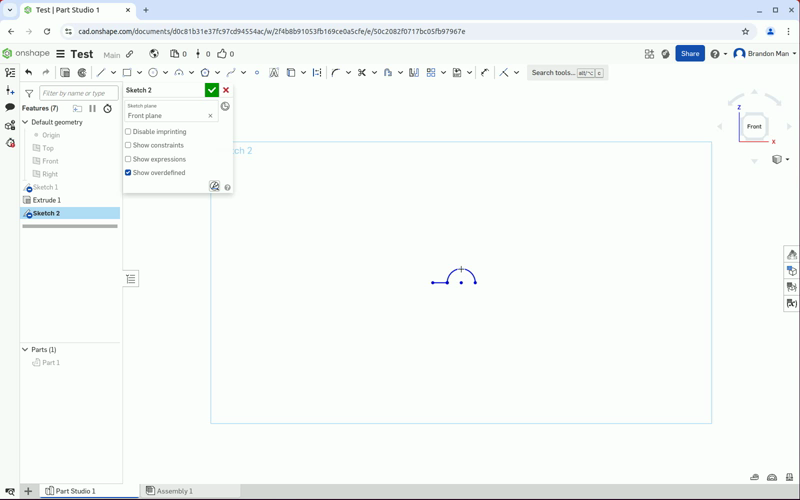
mouse_move(475, 282)
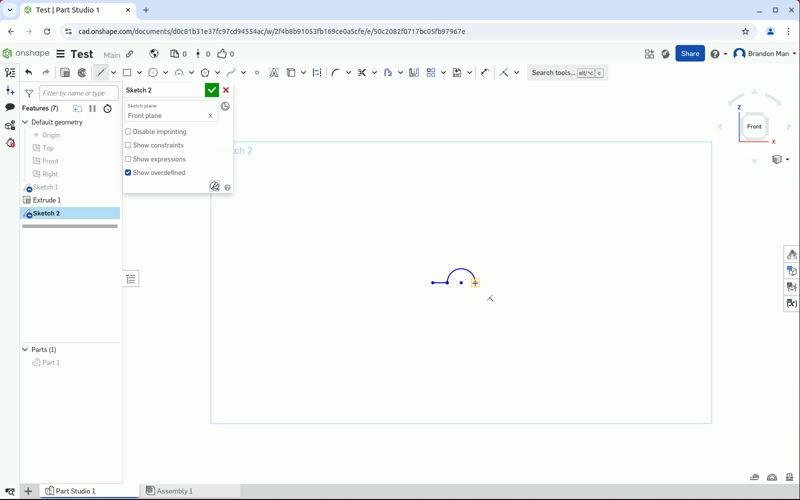
click(475, 282)
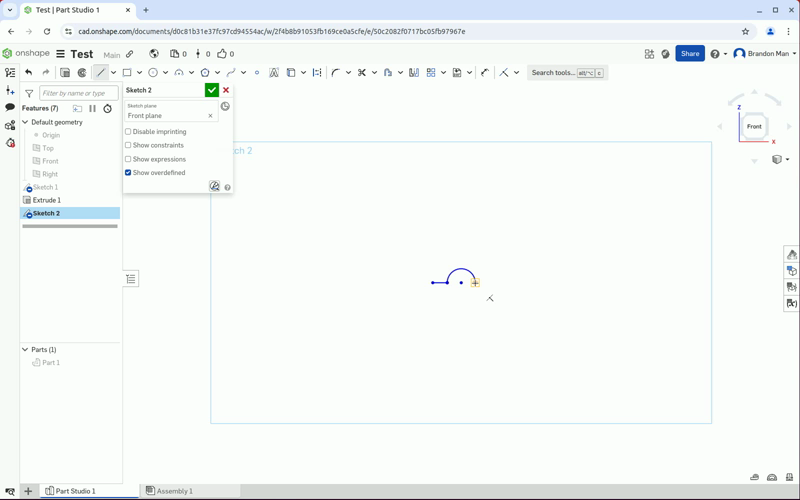
key_down(shift)
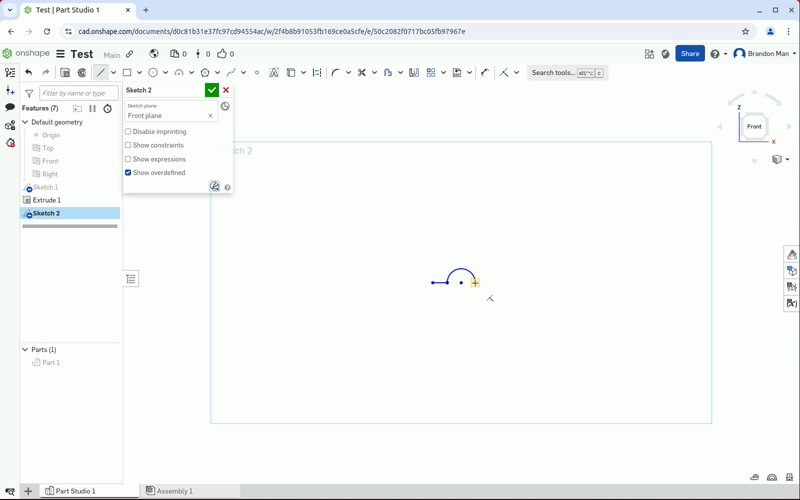
mouse_move(505, 282)
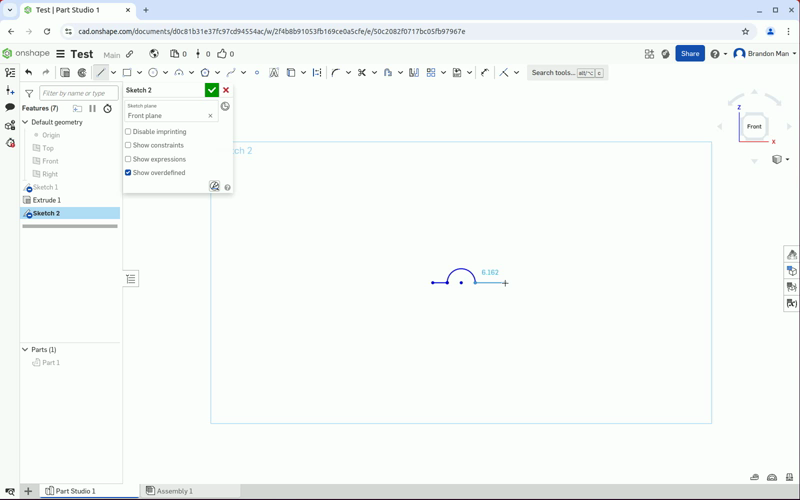
mouse_move(489, 282)
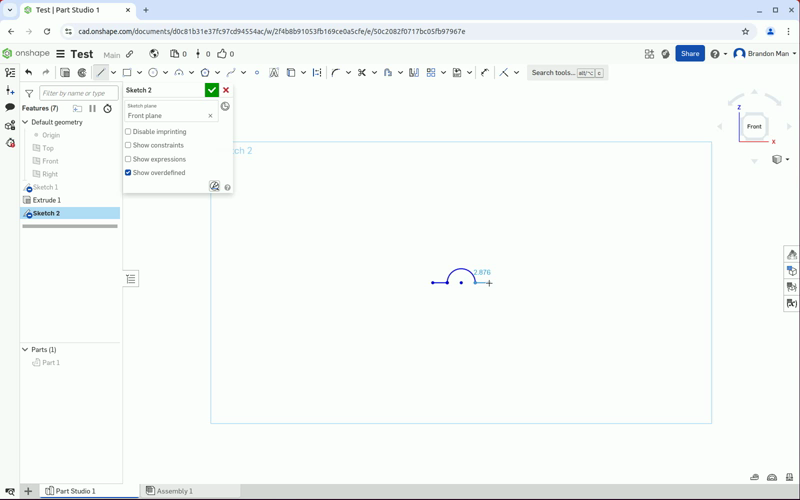
click(489, 282)
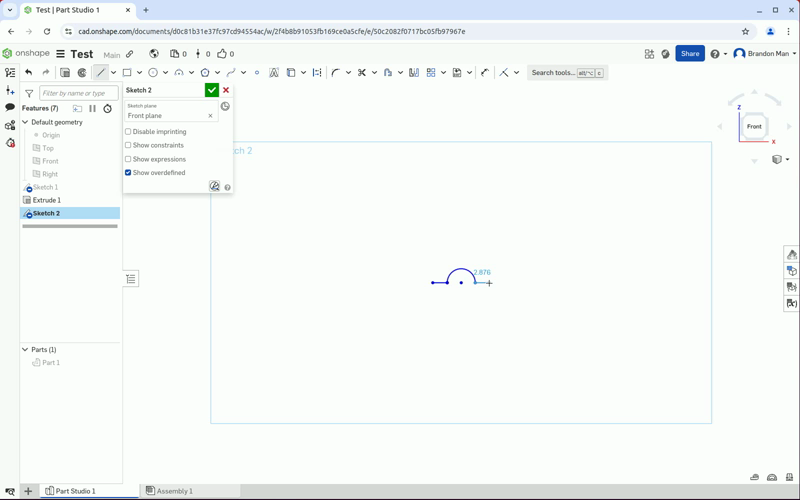
key_up(shift)
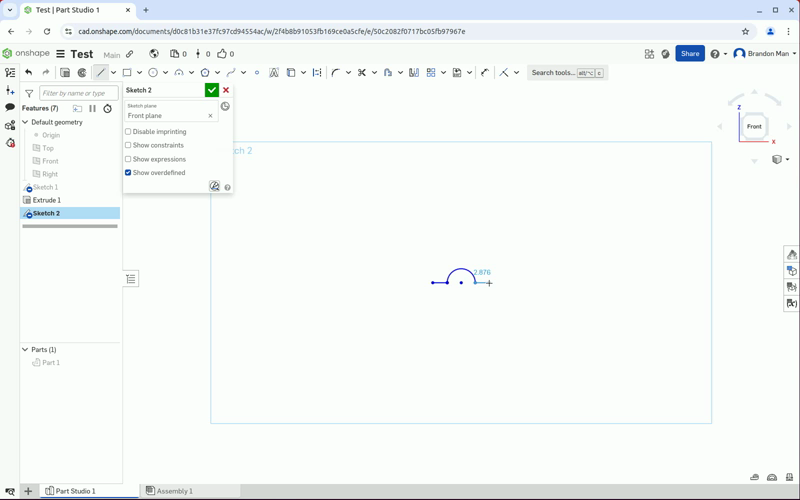
key(esc)
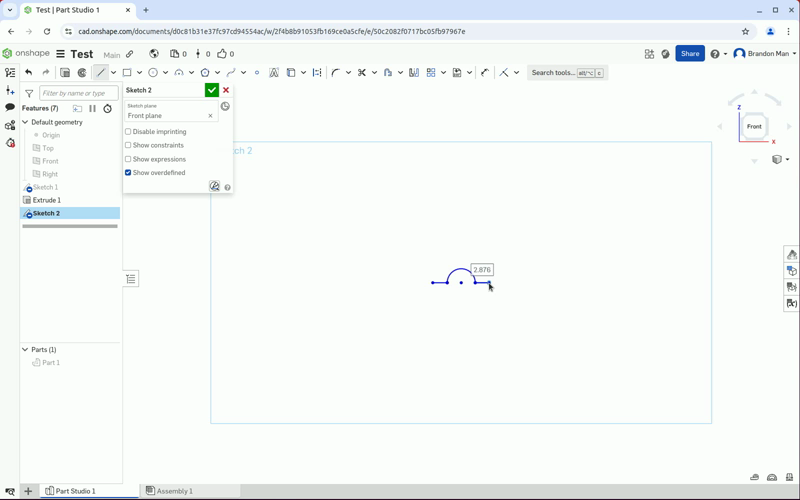
key(a)
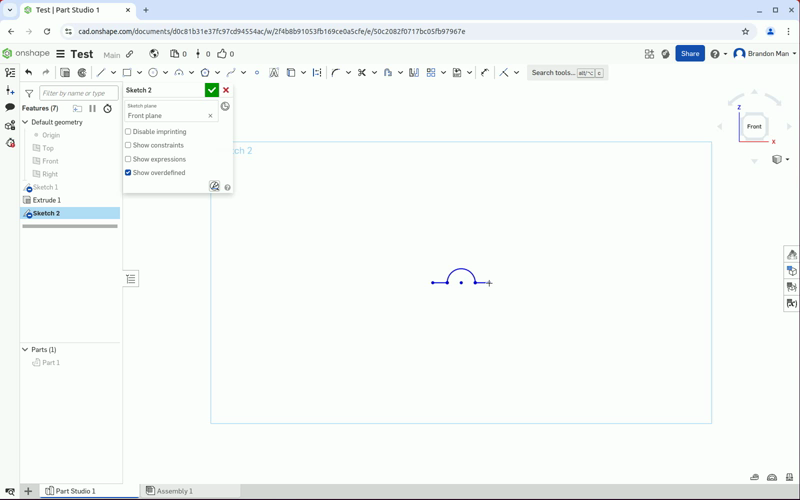
mouse_move(489, 282)
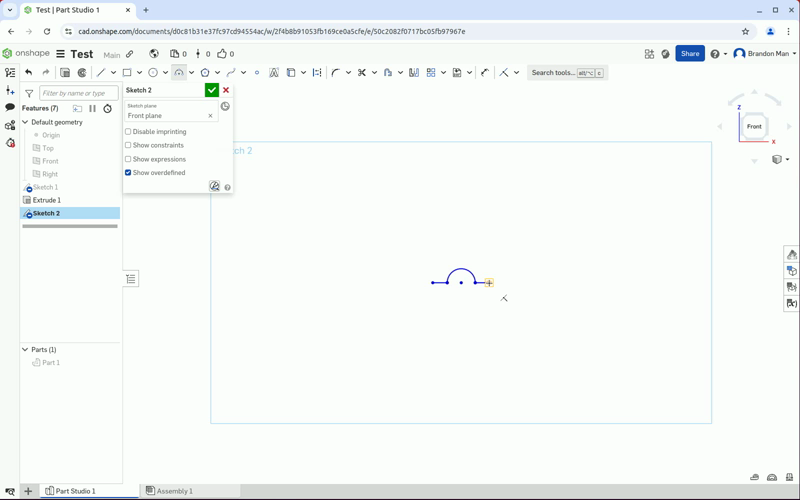
click(489, 282)
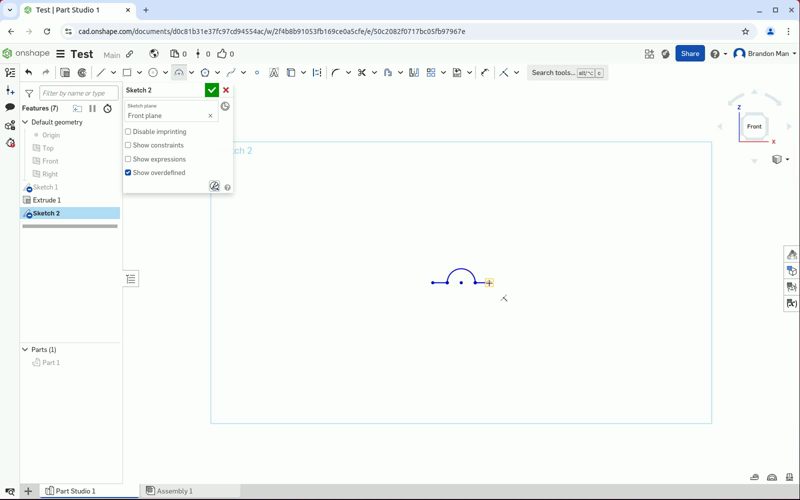
mouse_move(432, 282)
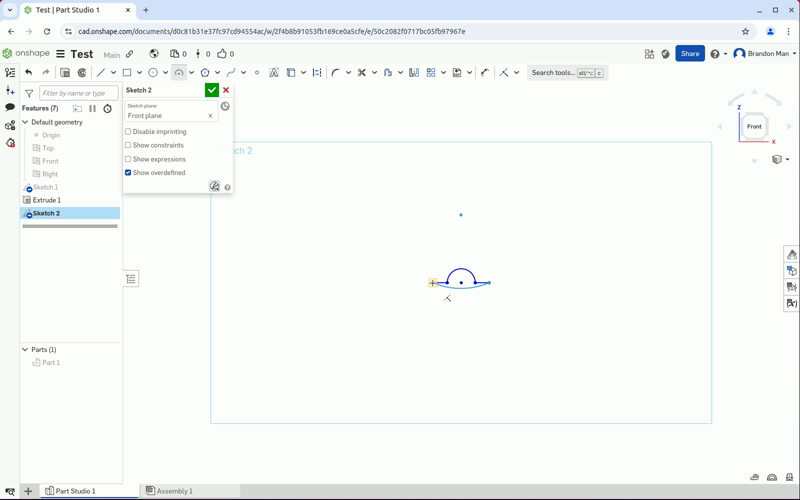
click(432, 282)
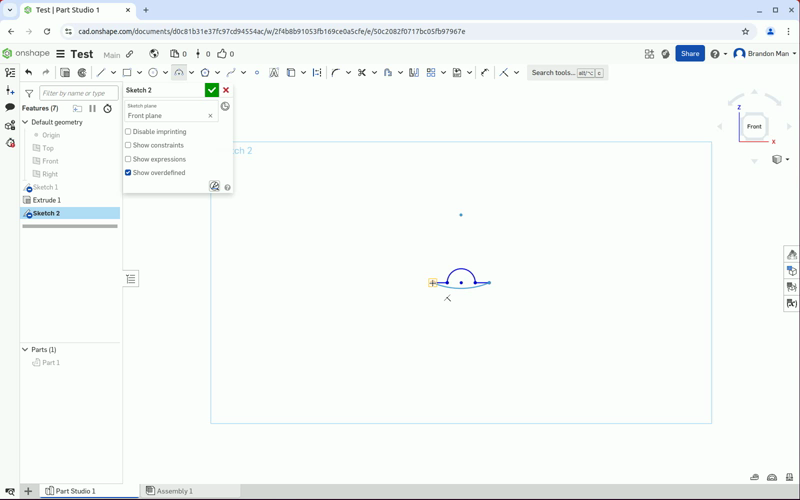
key_down(shift)
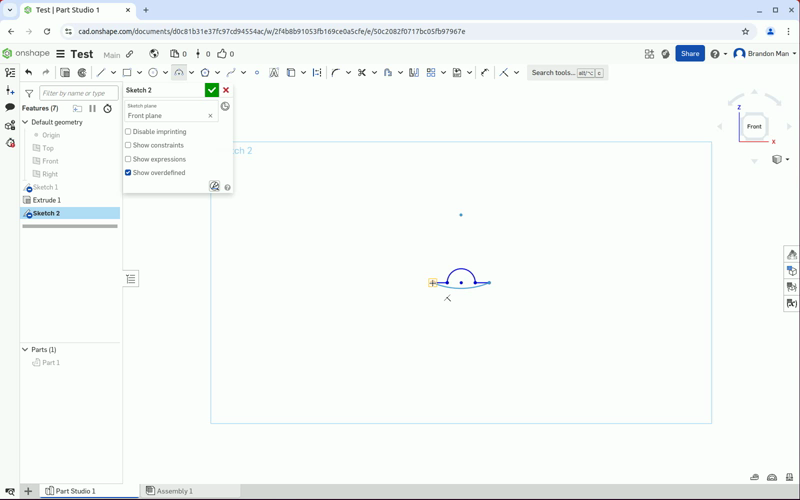
mouse_move(461, 254)
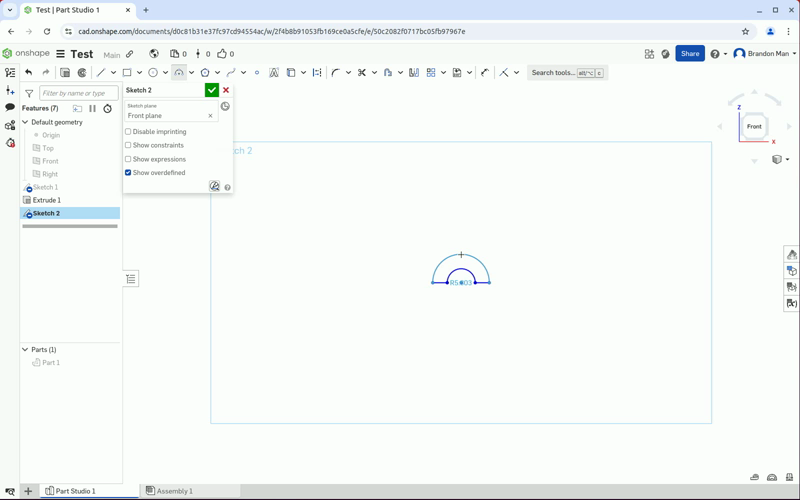
click(461, 254)
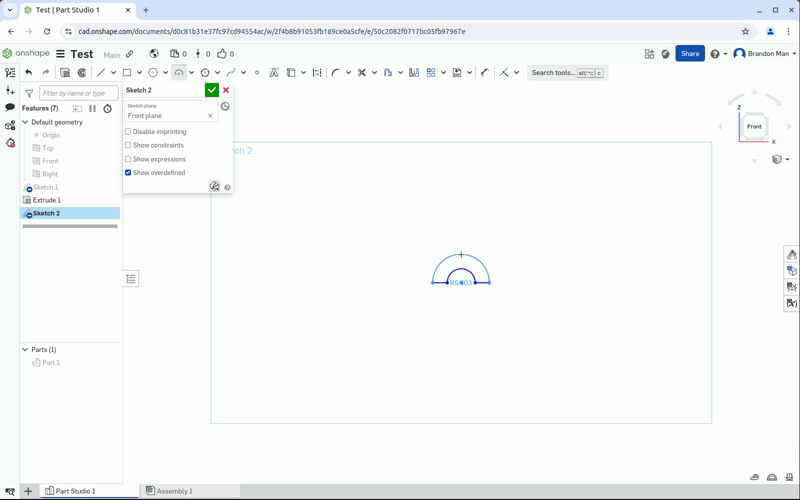
key_up(shift)
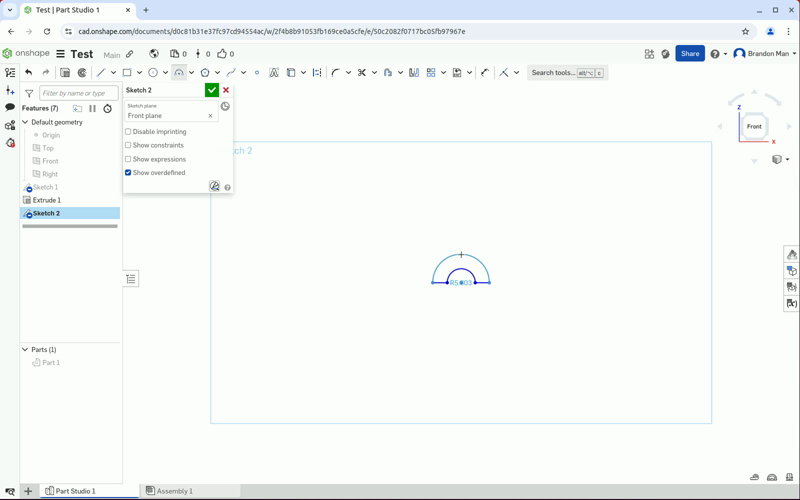
key(esc)
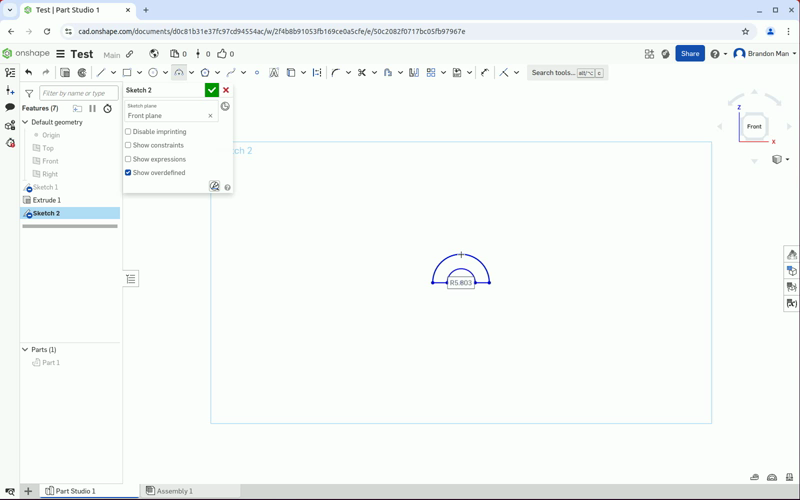
mouse_move(452, 265)
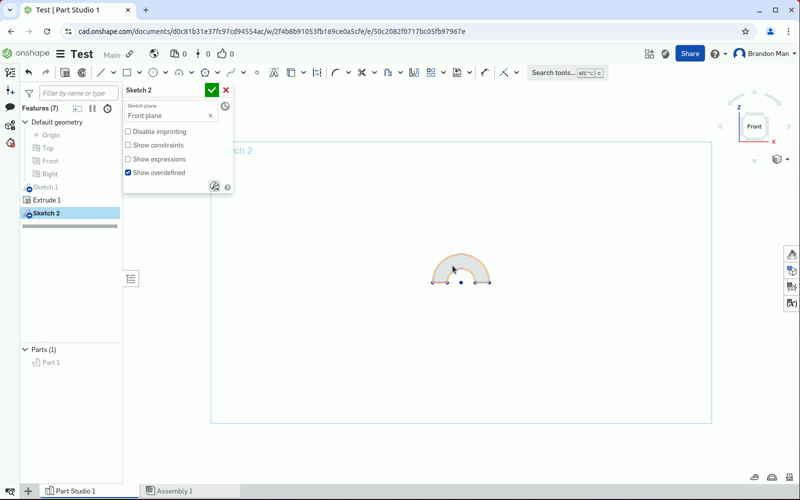
scroll(6)
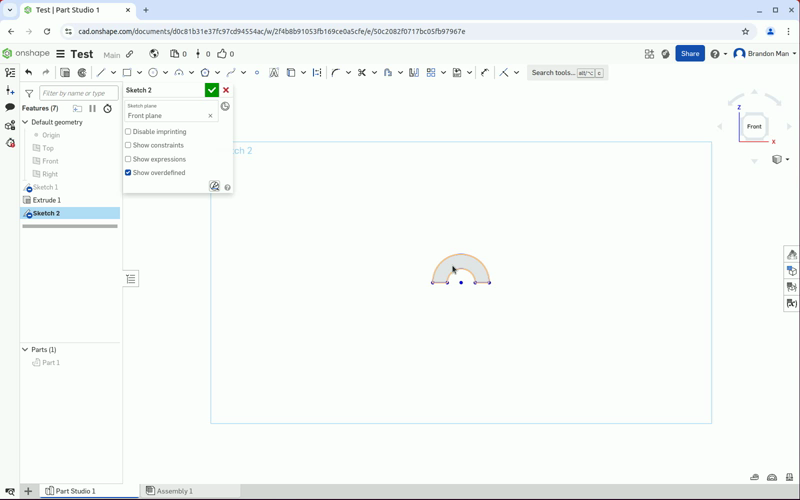
scroll(6)
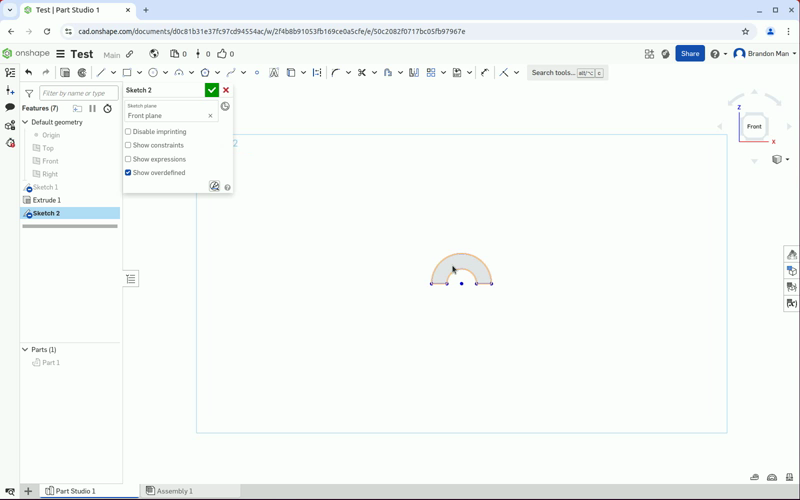
scroll(6)
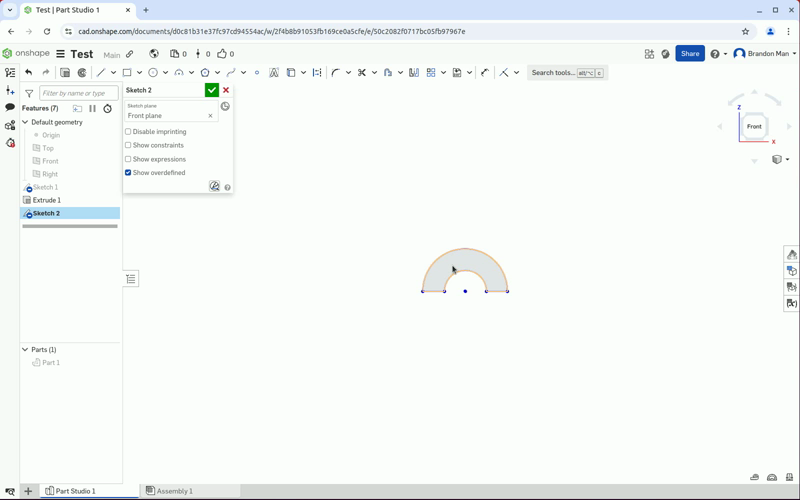
scroll(6)
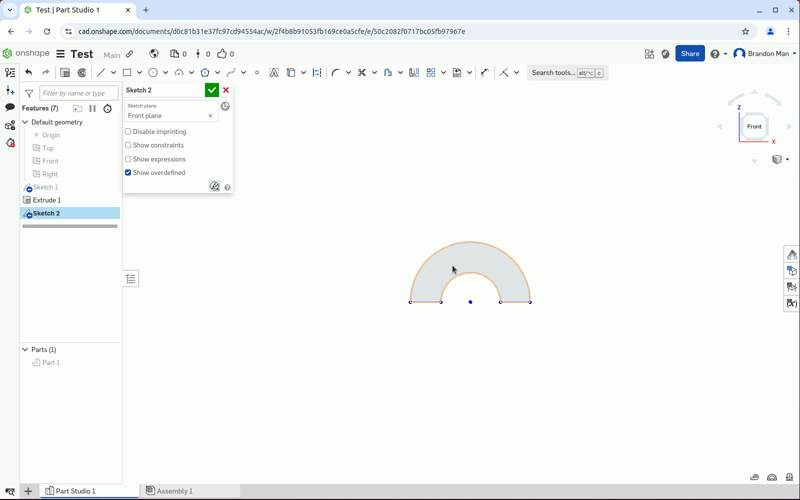
scroll(6)
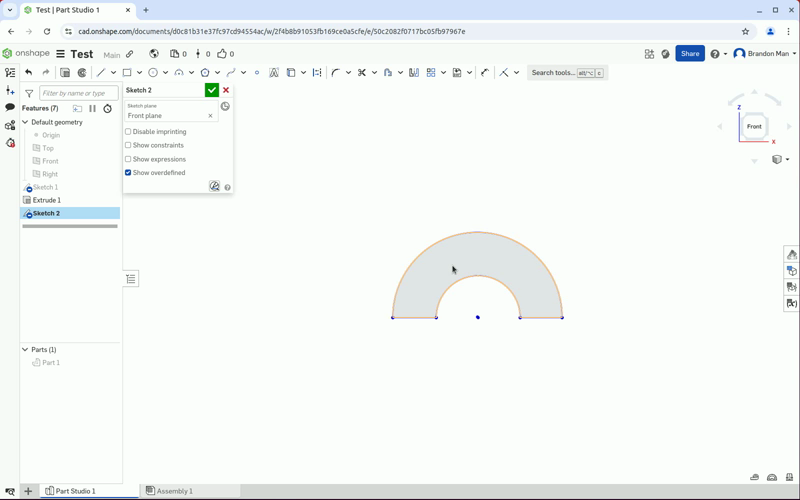
scroll(6)
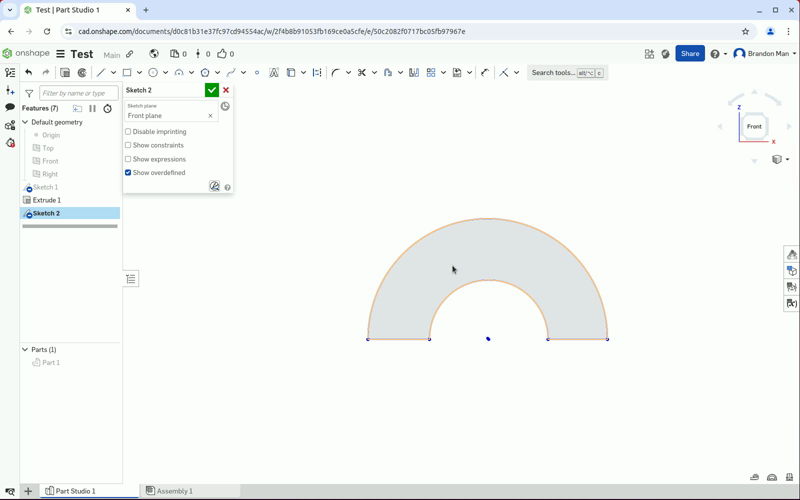
scroll(6)
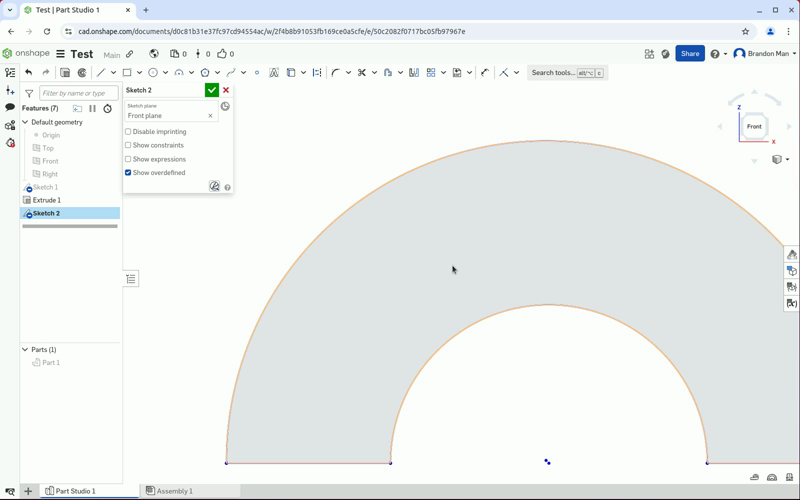
click(452, 265)
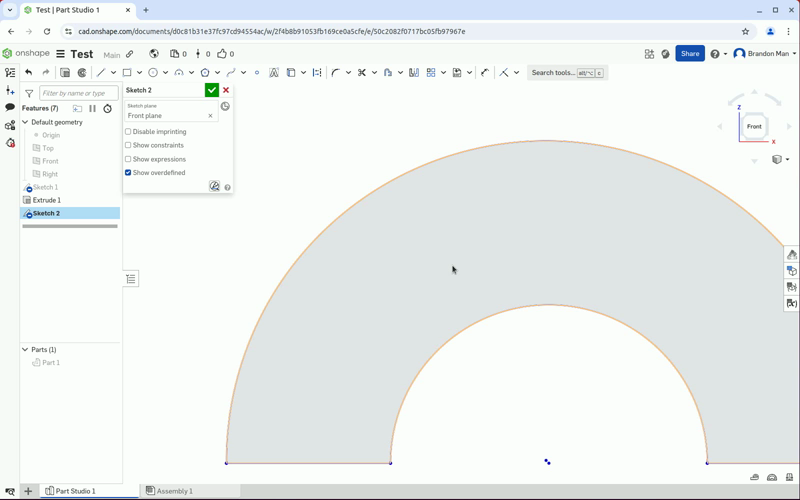
scroll(-6)
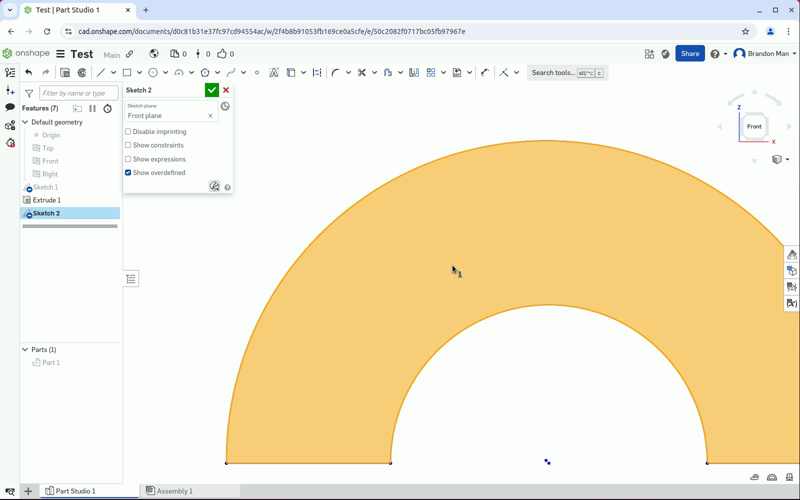
scroll(-6)
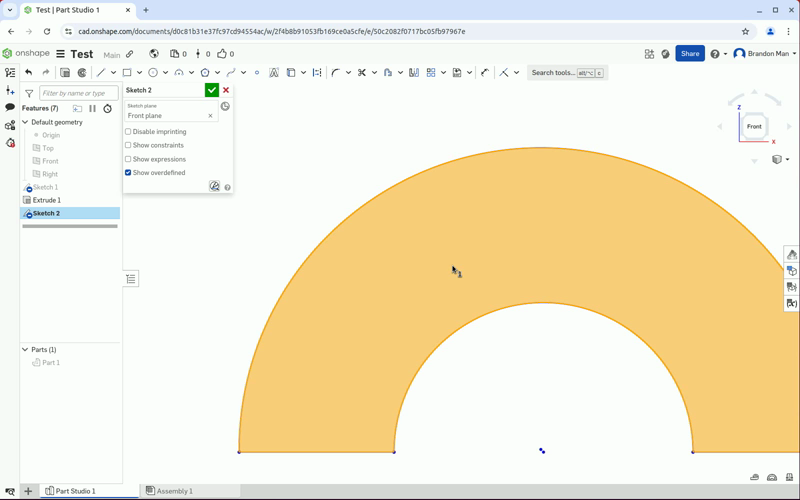
scroll(-6)
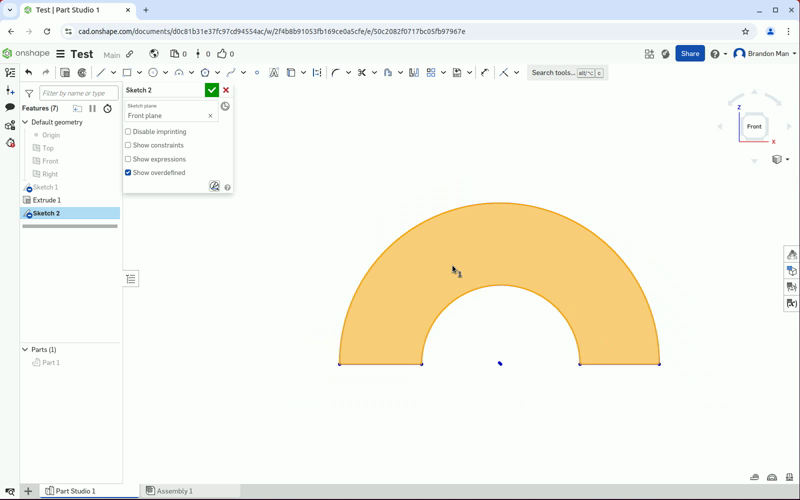
scroll(-6)
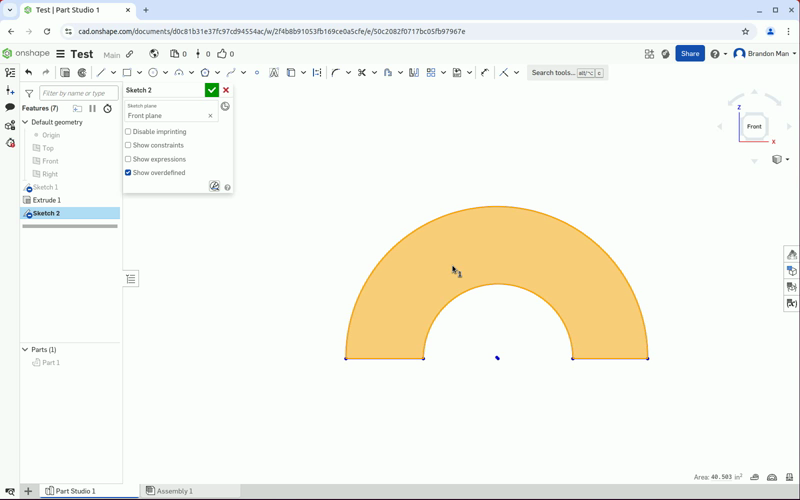
scroll(-6)
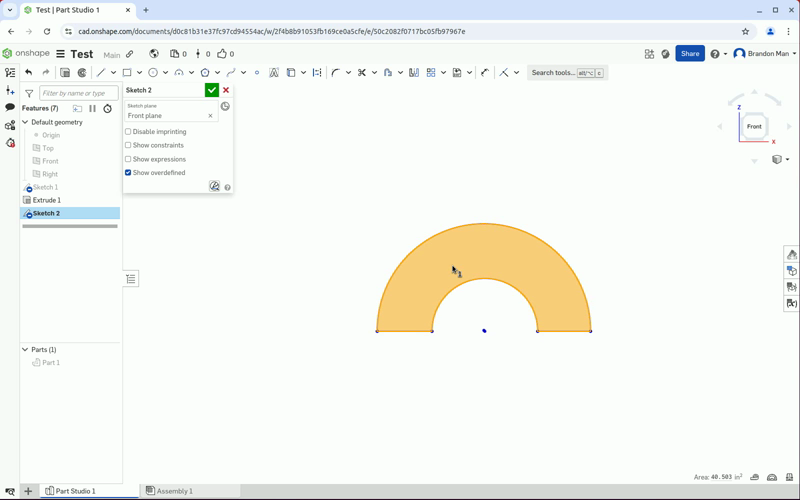
scroll(-6)
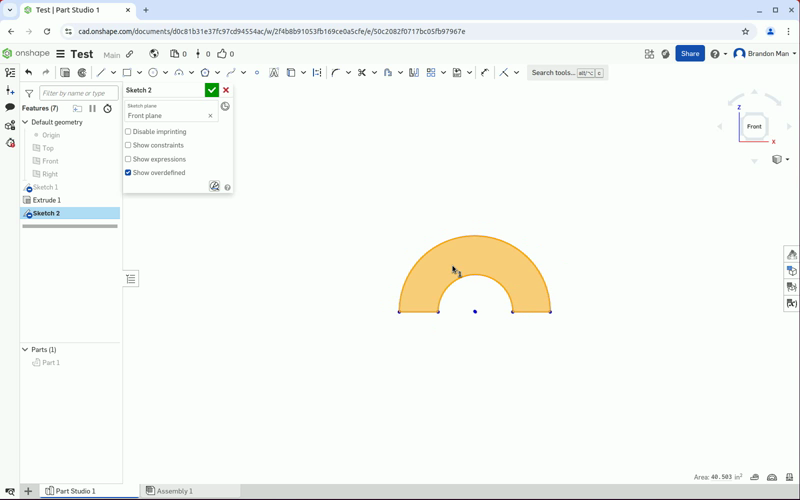
scroll(-6)
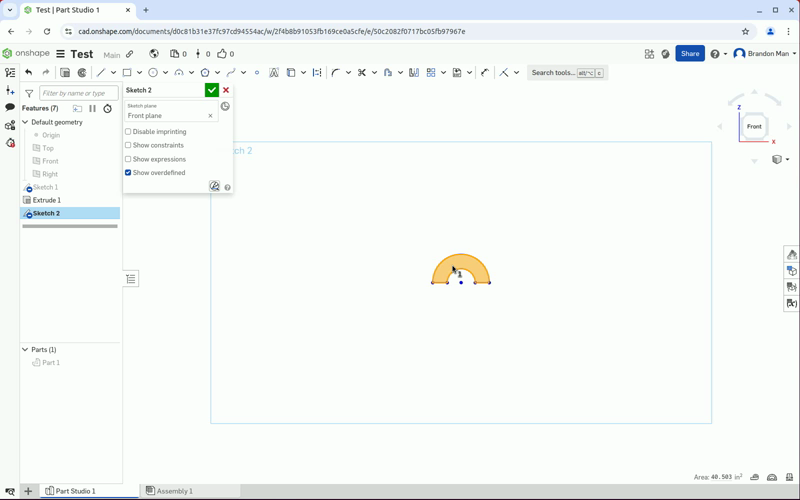
mouse_move(73, 352)
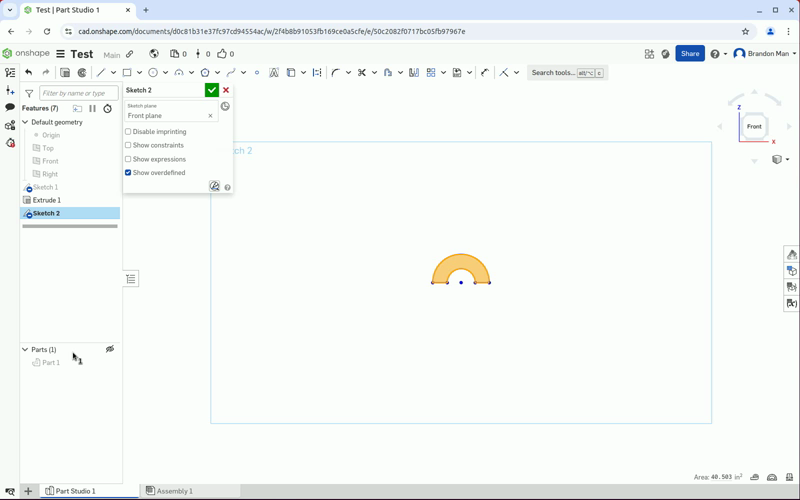
key(shift+y)
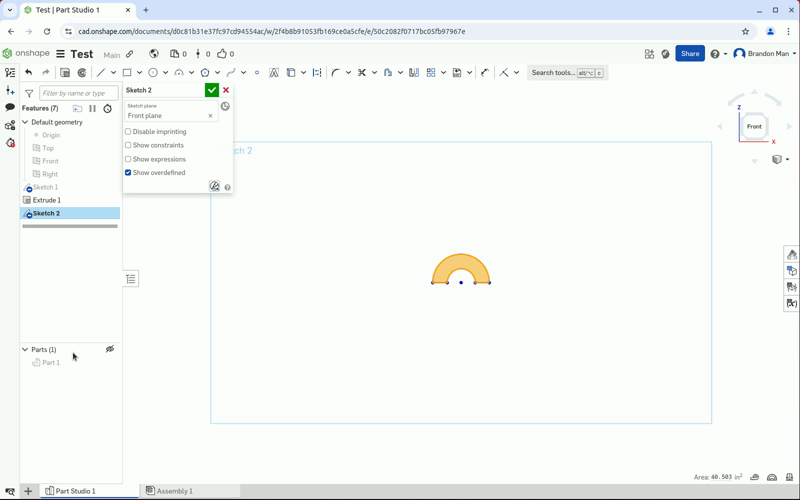
key(shift+e)
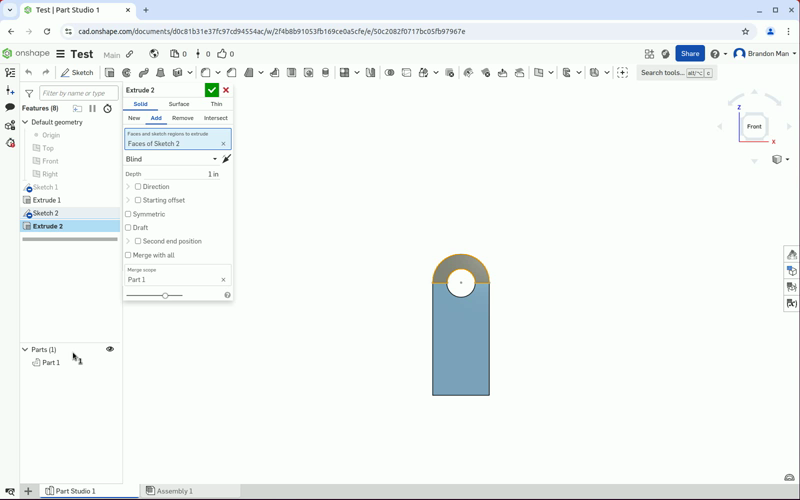
mouse_move(143, 106)
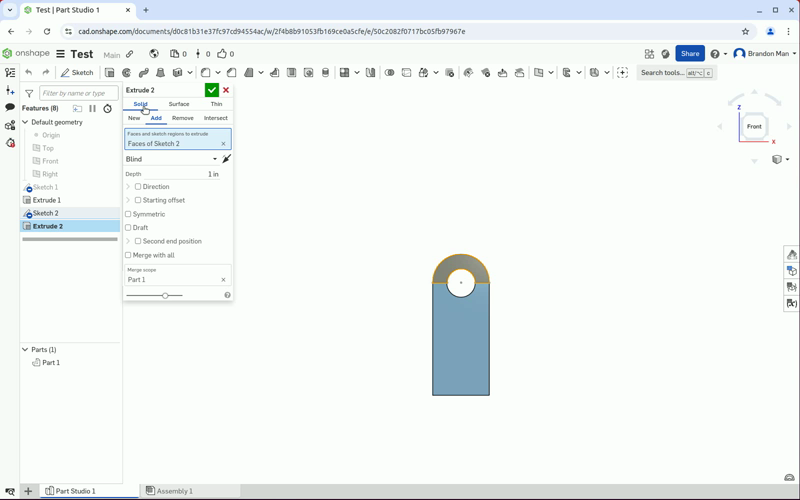
click(143, 106)
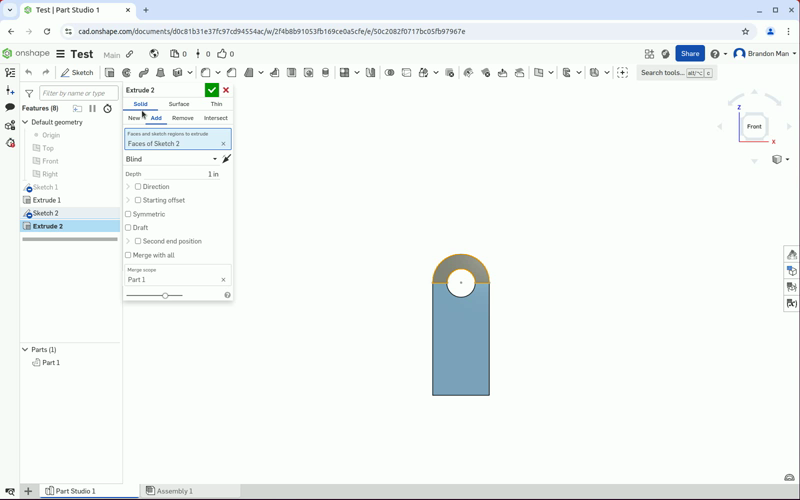
mouse_move(137, 120)
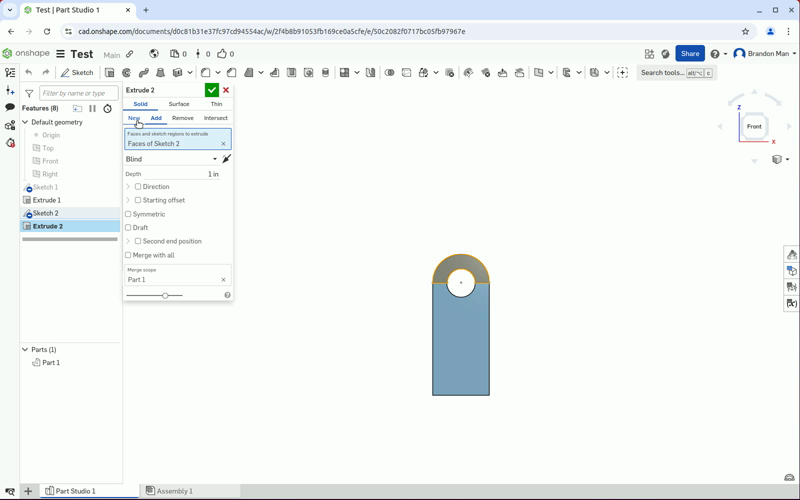
click(137, 120)
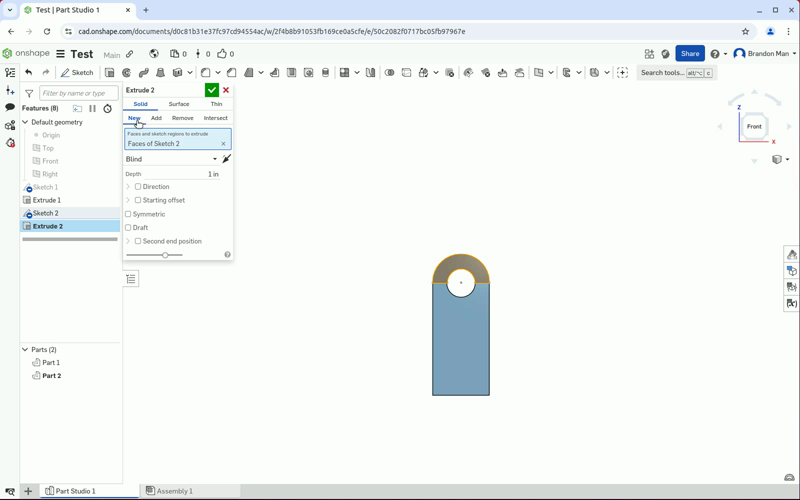
key(tab, 4)
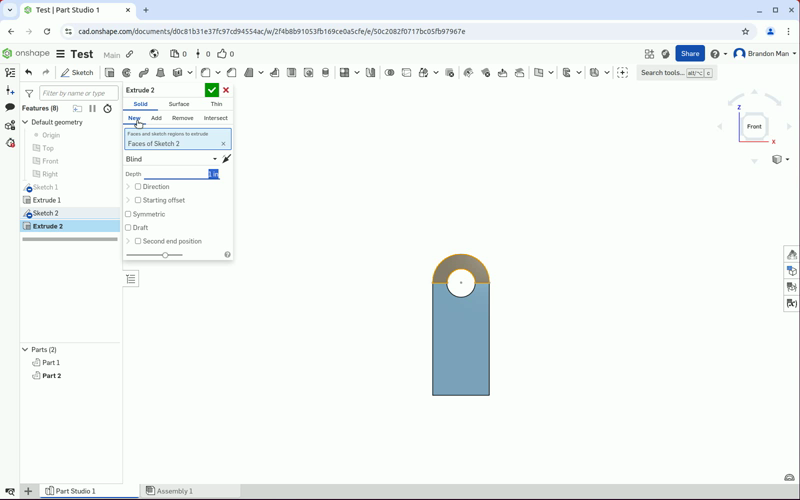
text(5.778)
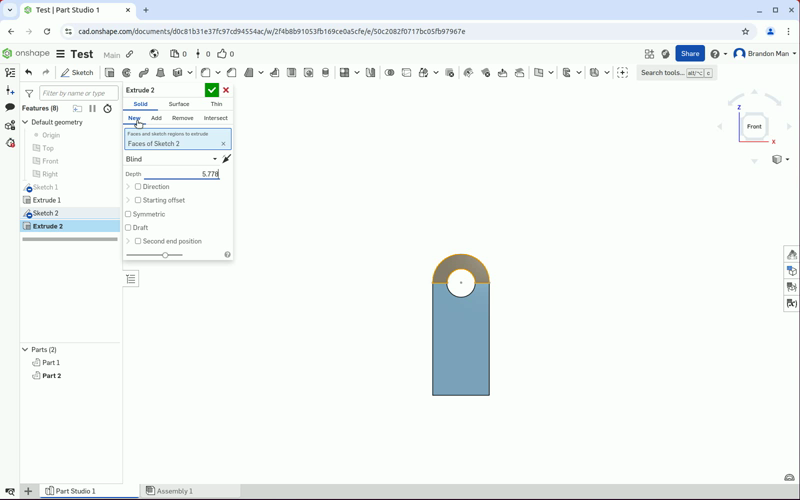
key(tab, 3)
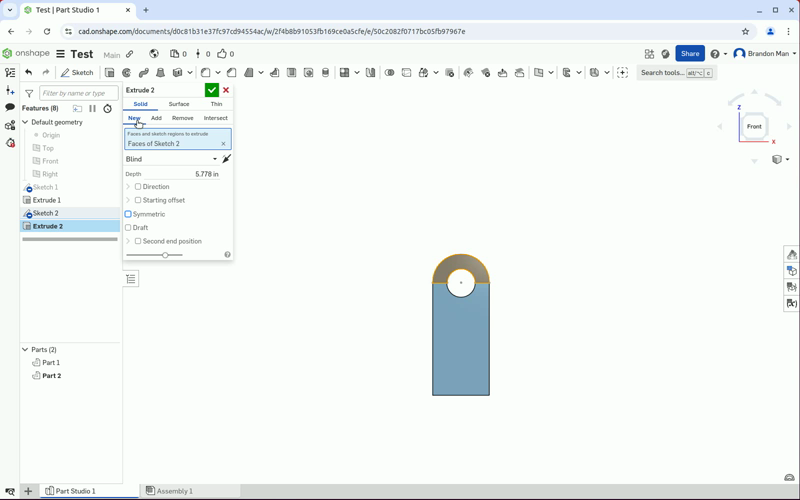
key(space)
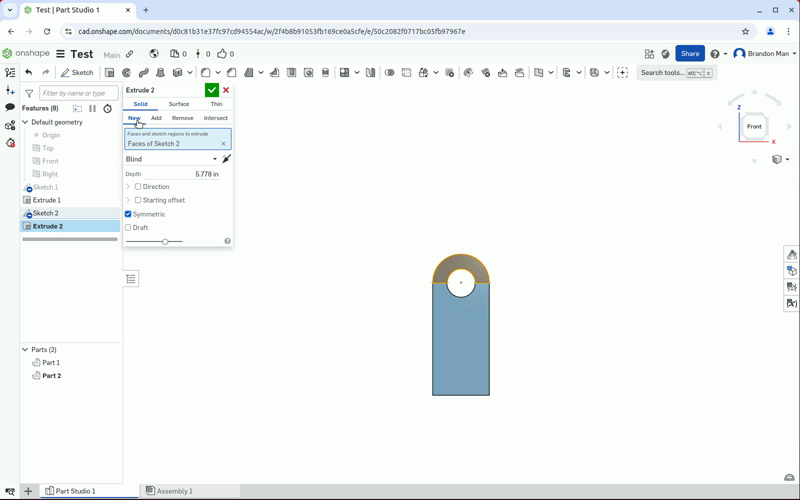
key(enter)
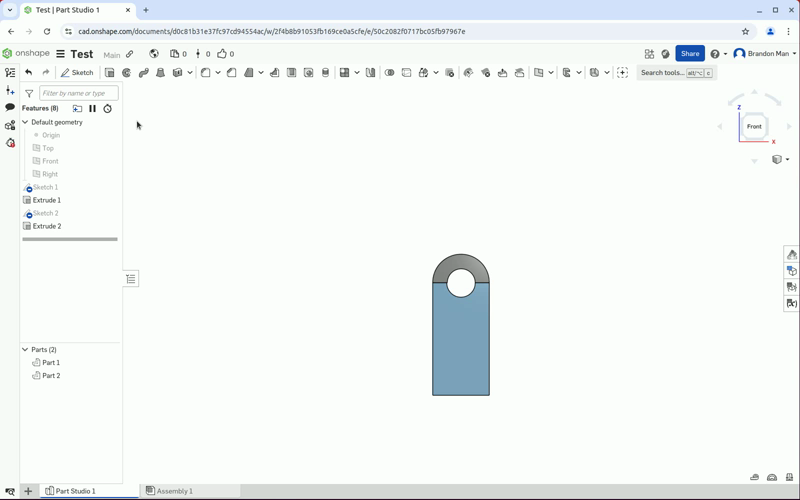
key(shift+h)
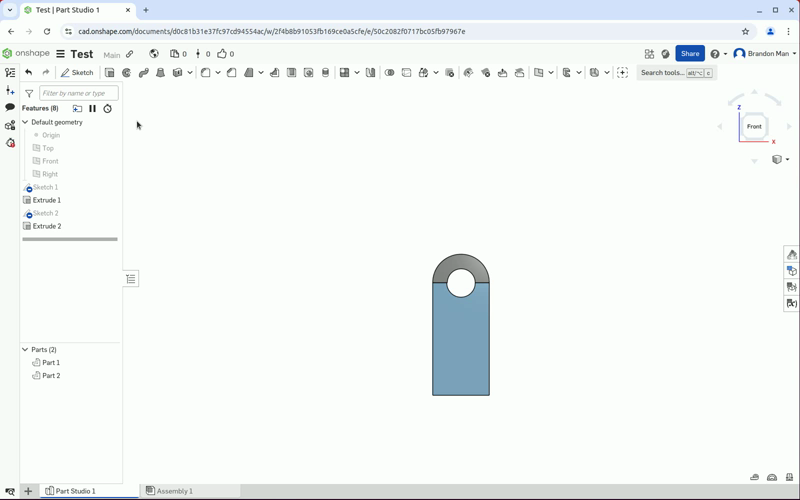
key(shift+h)
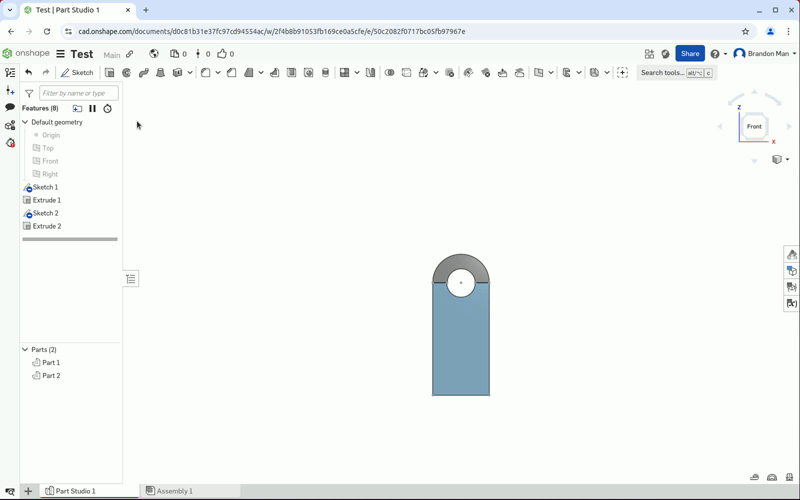
key(shift+7)
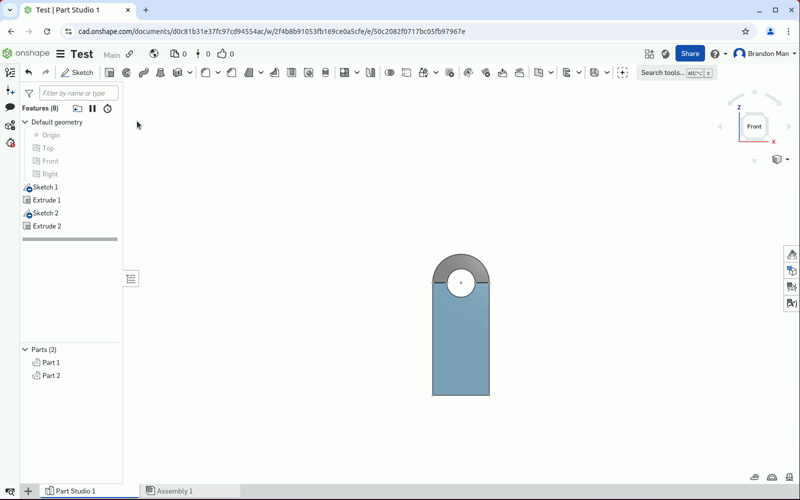
key(left, 2)
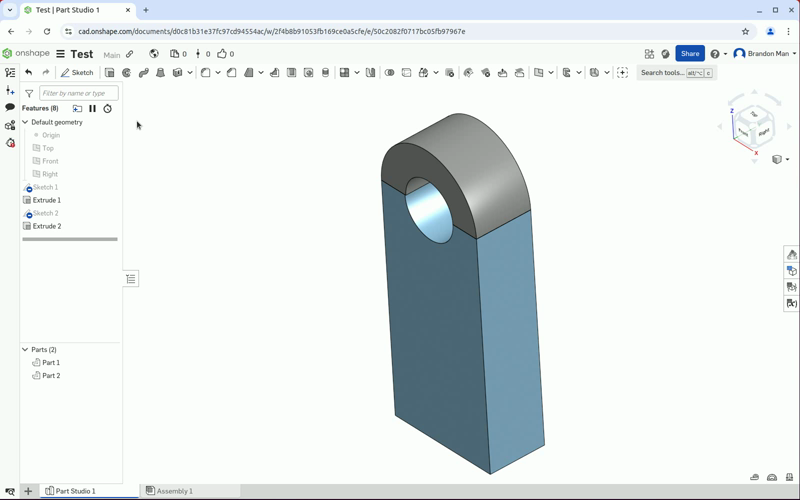
key(down, 2)
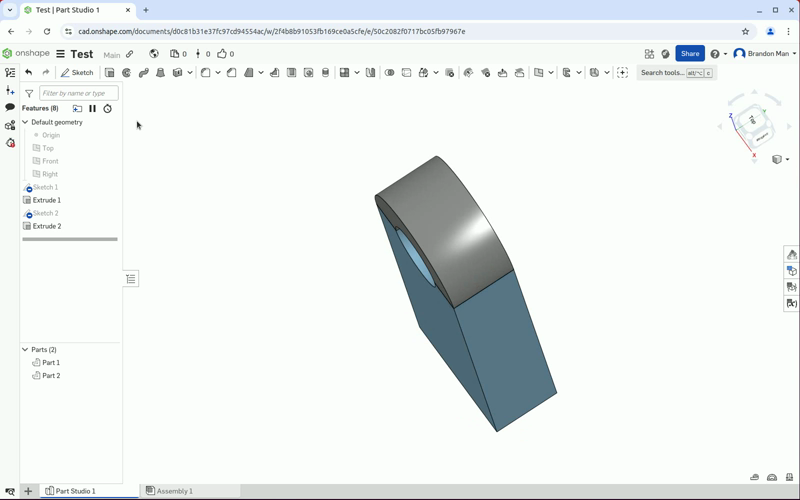
key(up, 2)
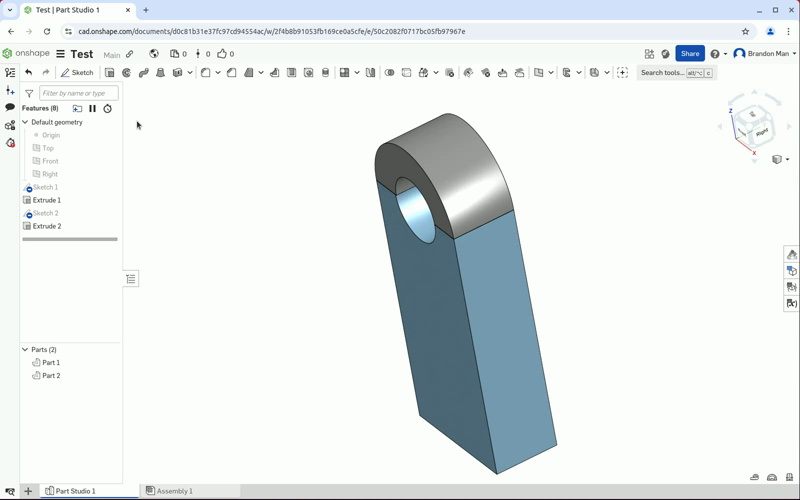
key(right, 2)
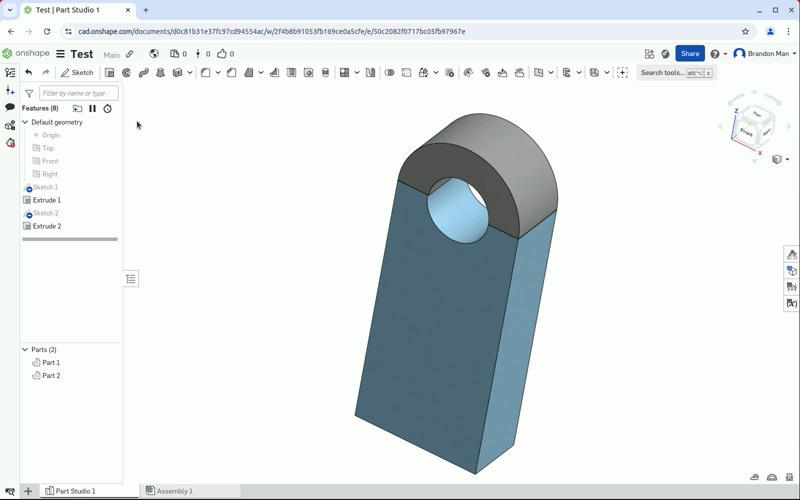
mouse_move(73, 189)
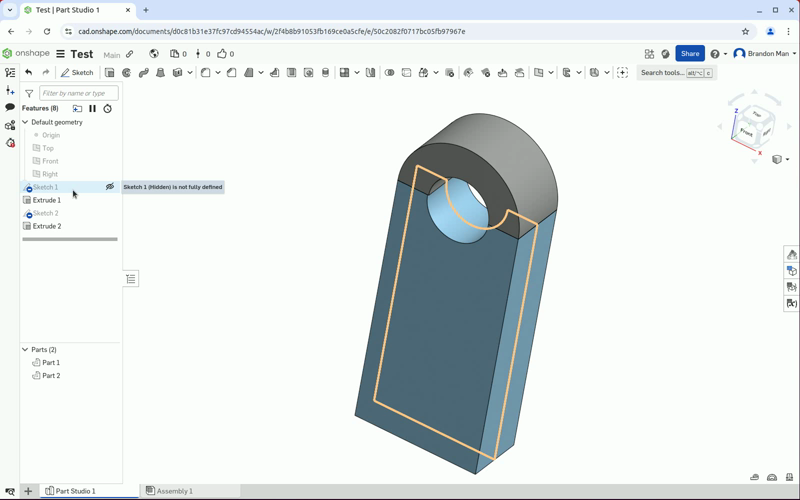
click(73, 189)